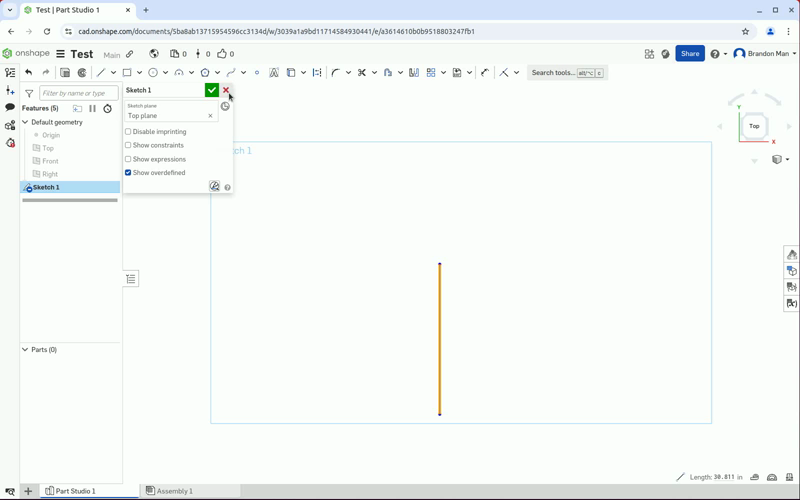
key(shift+h)
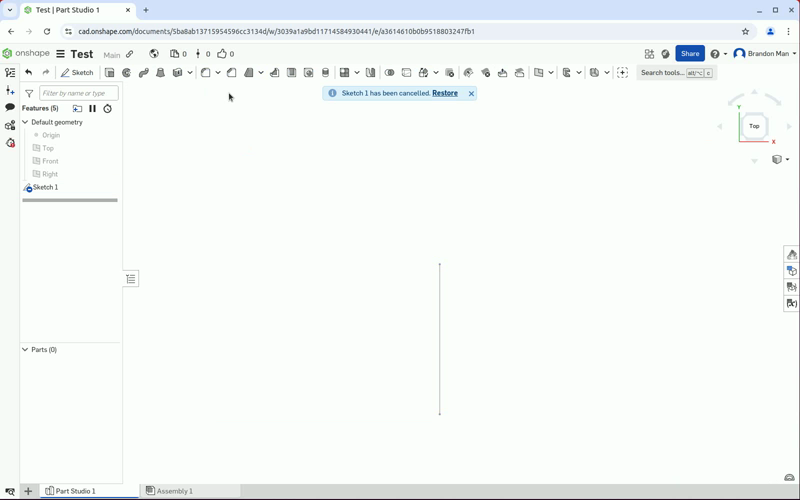
key(shift+s)
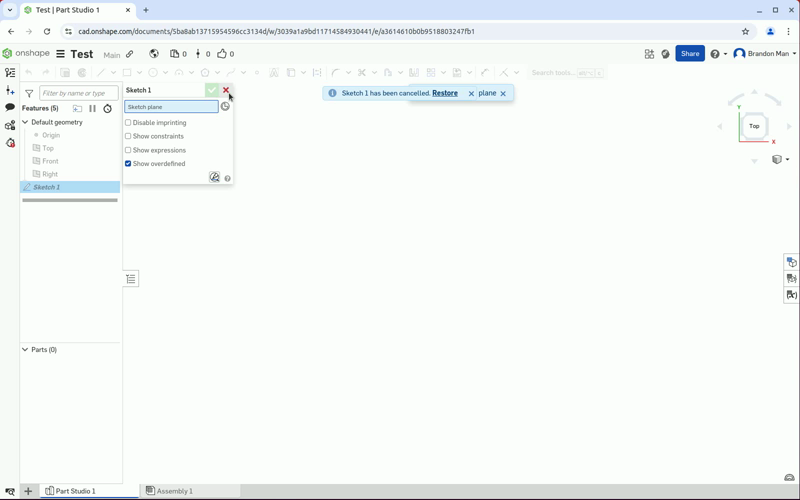
mouse_move(73, 150)
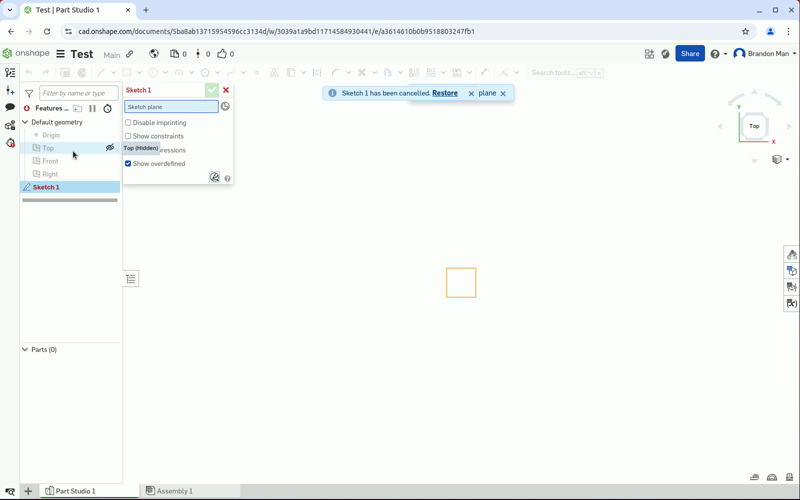
click(73, 150)
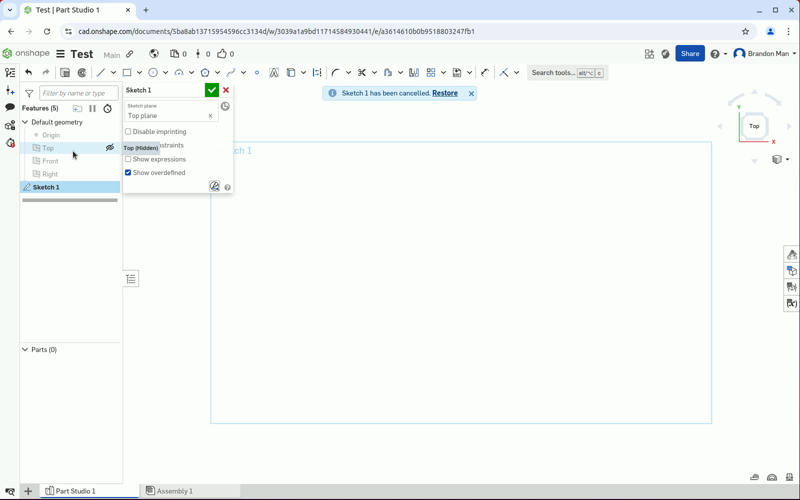
mouse_move(73, 352)
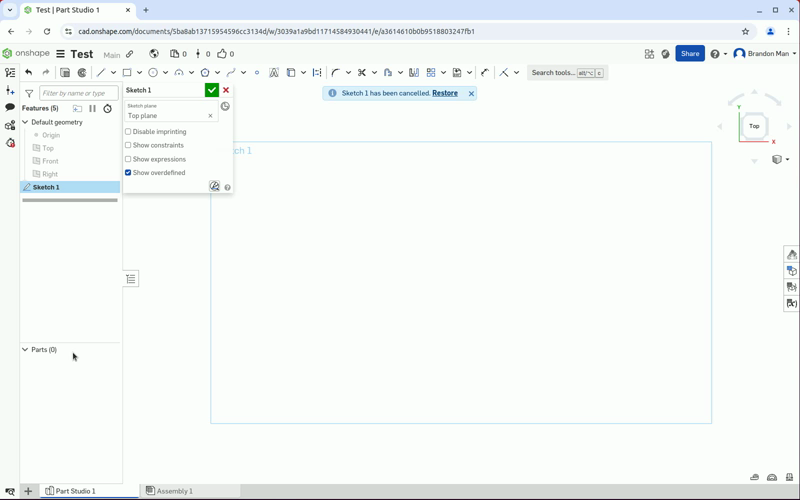
key(y)
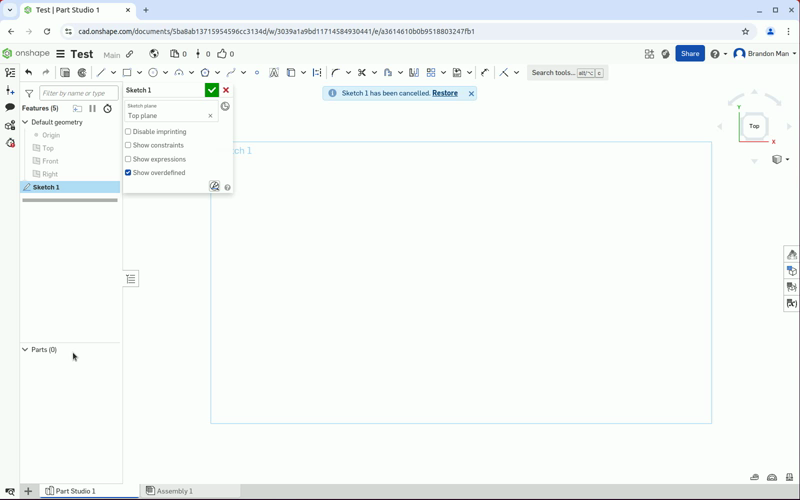
key(l)
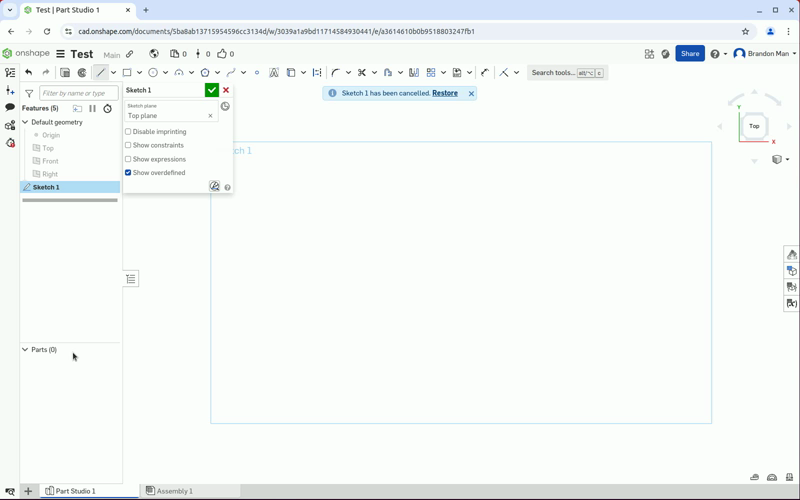
key_down(shift)
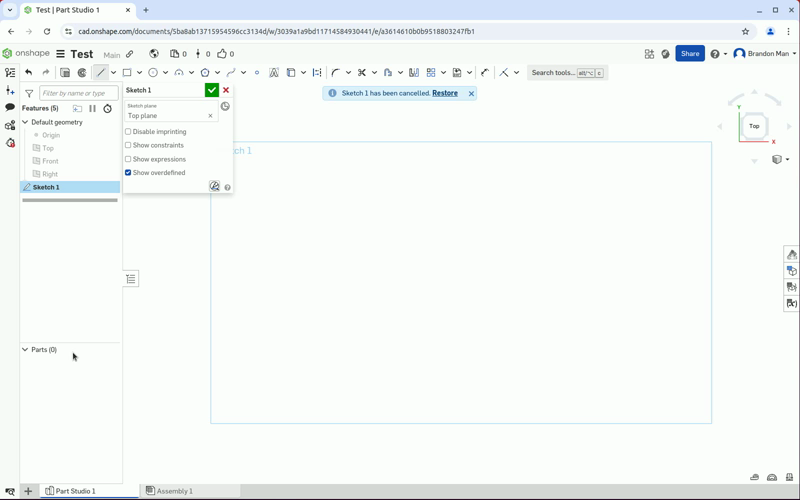
mouse_move(348, 395)
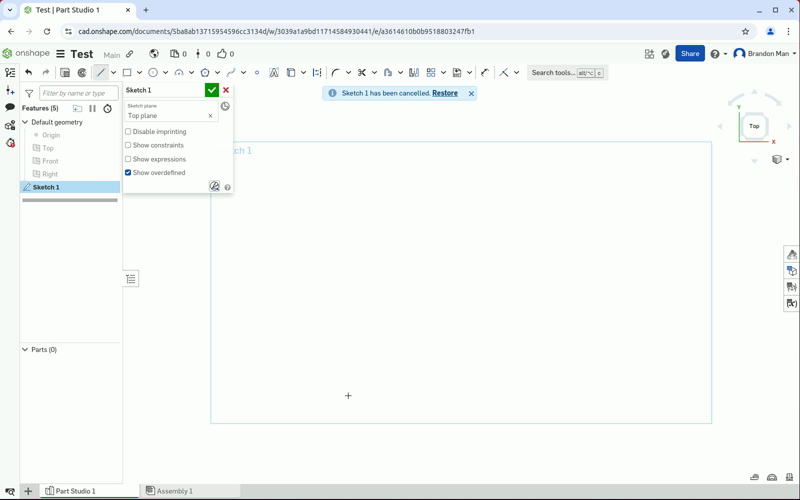
click(348, 395)
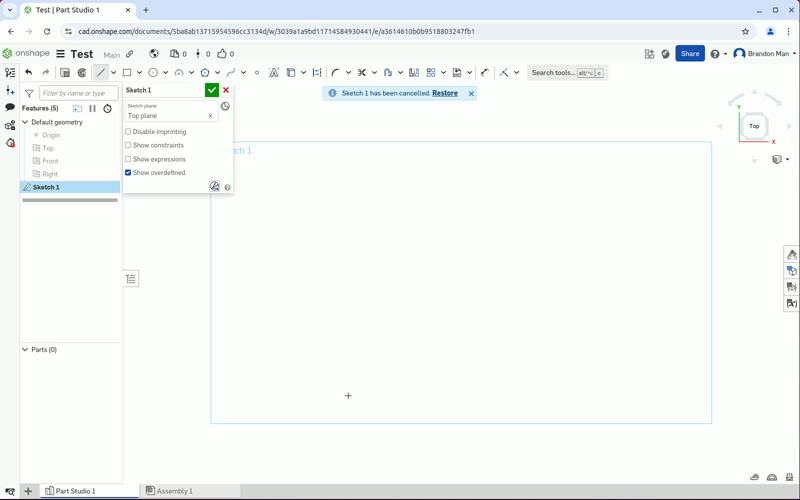
key_up(shift)
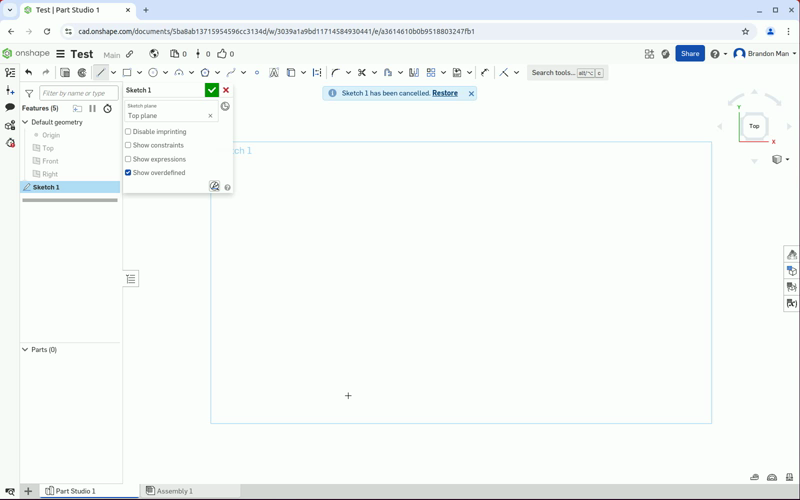
key_down(shift)
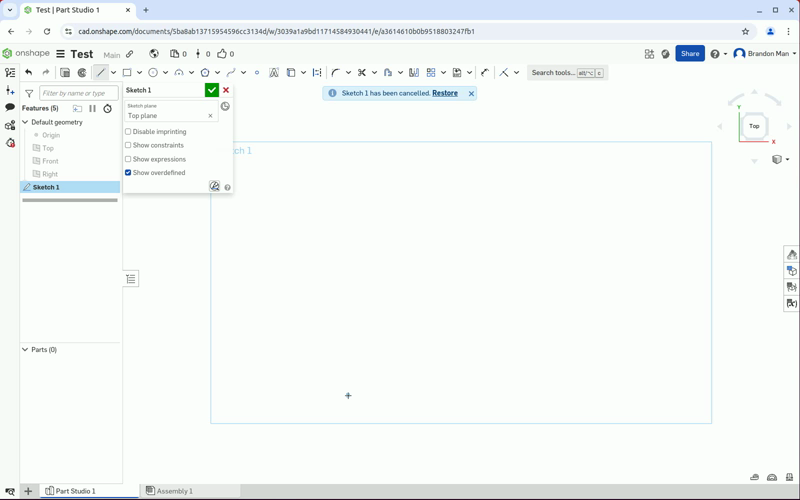
mouse_move(572, 395)
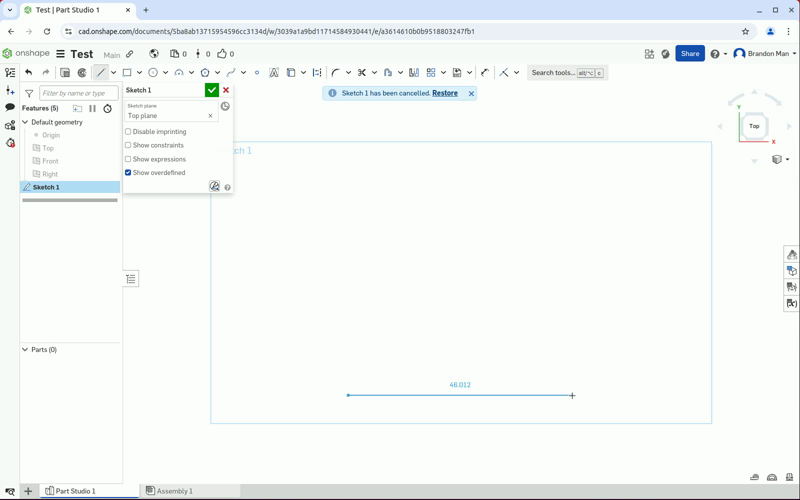
click(572, 395)
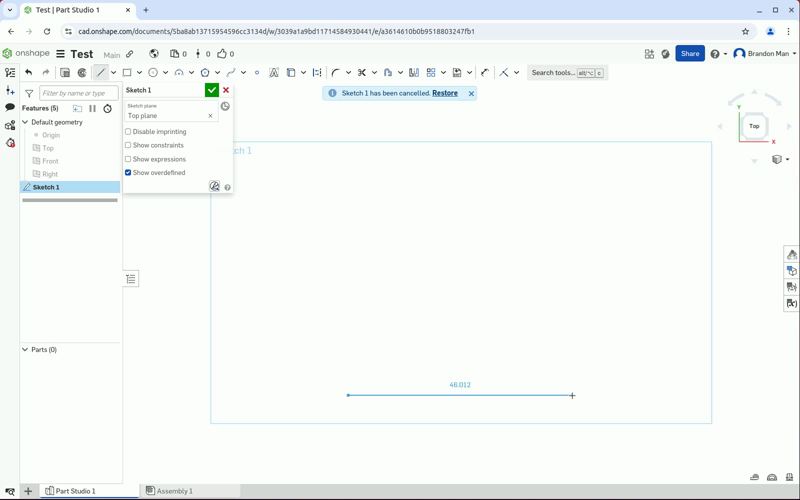
key_up(shift)
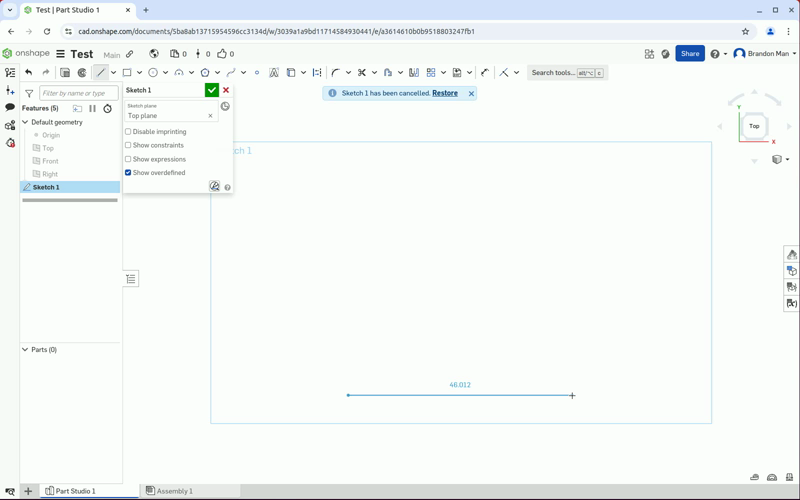
key_down(shift)
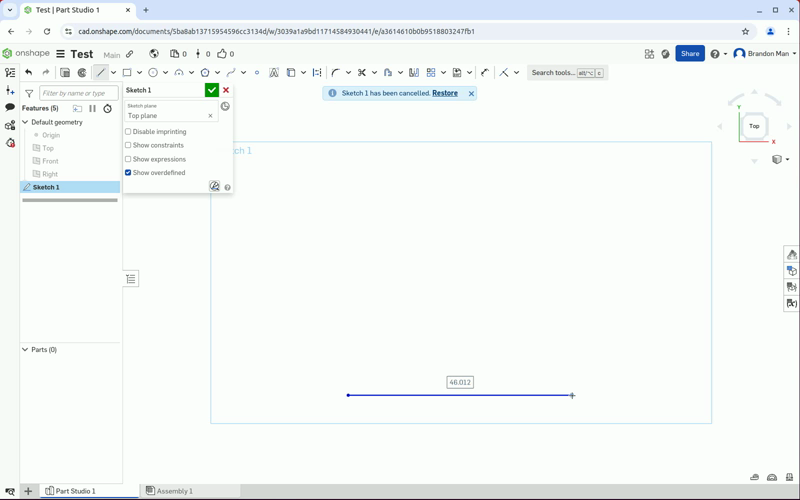
mouse_move(572, 171)
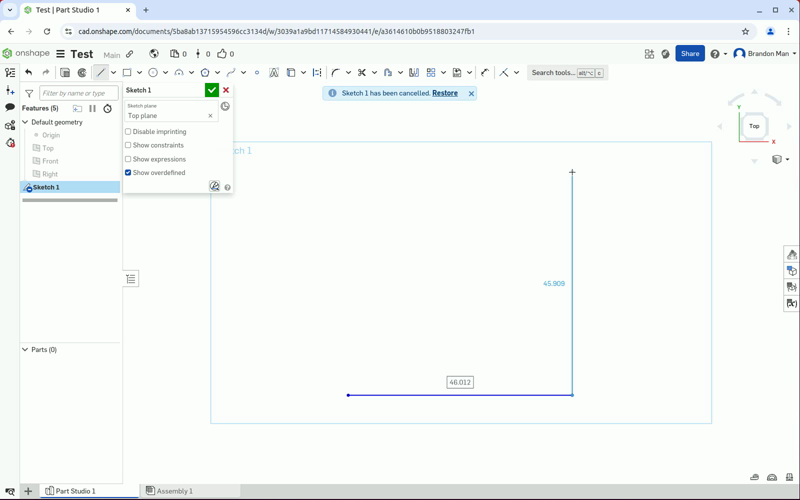
click(572, 171)
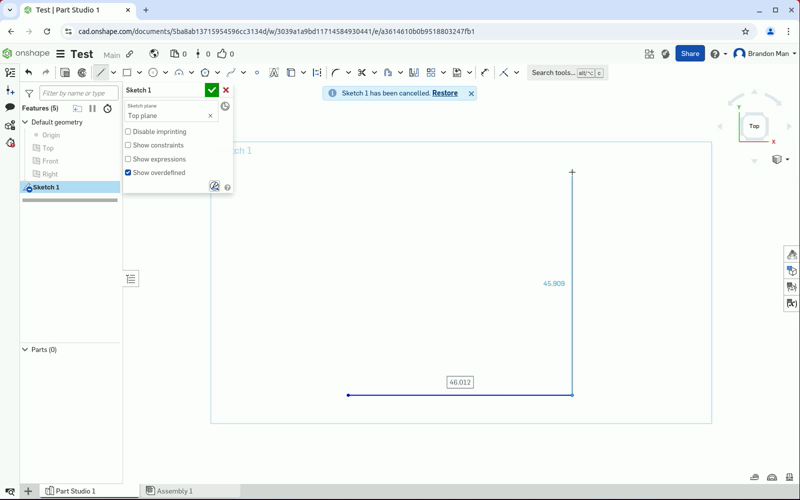
key_up(shift)
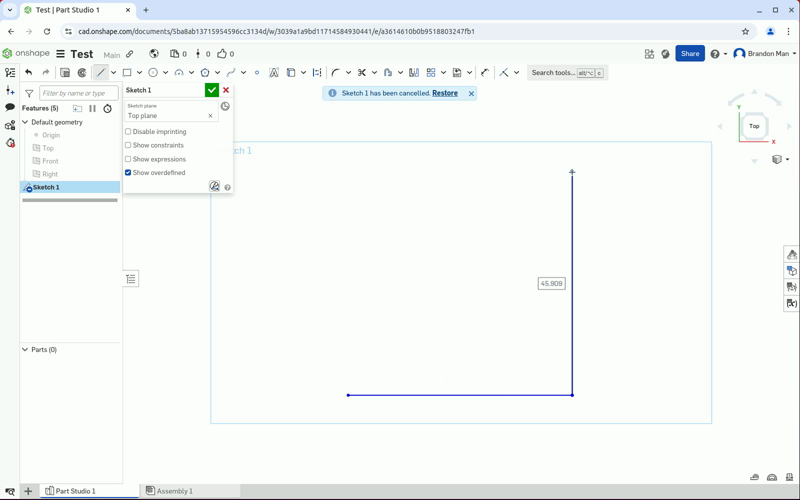
key_down(shift)
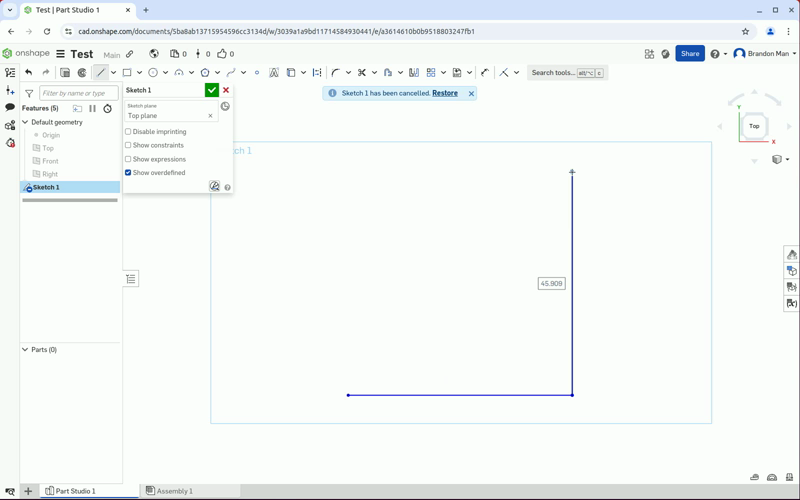
mouse_move(348, 171)
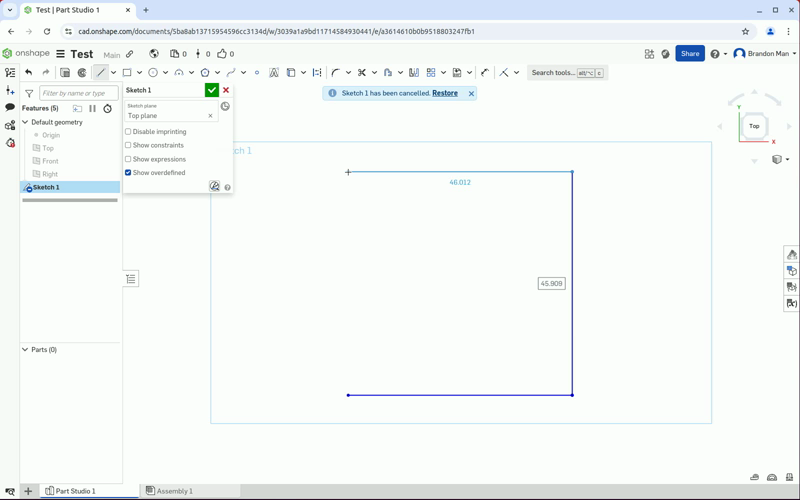
click(348, 171)
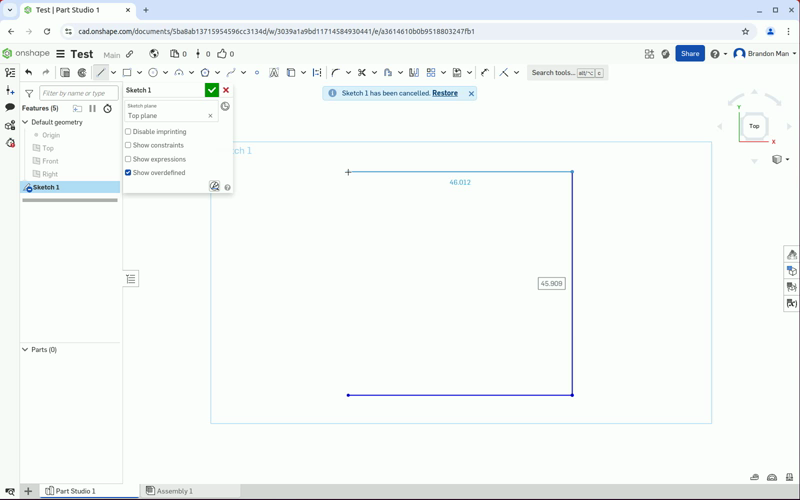
key_up(shift)
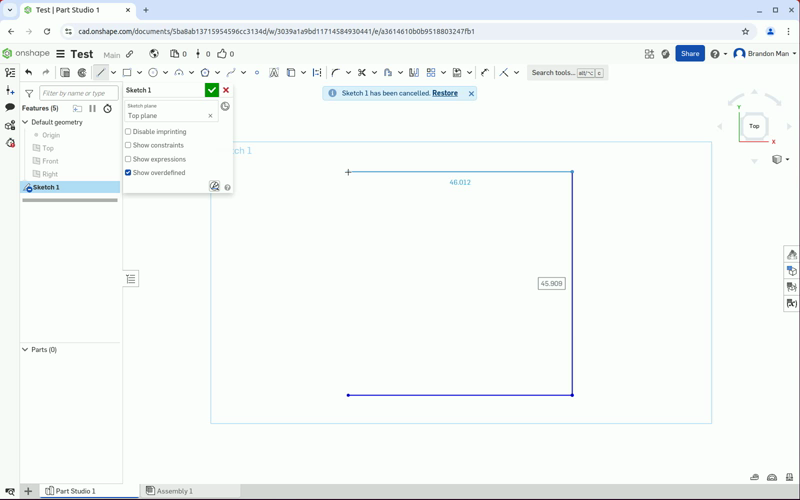
key_down(shift)
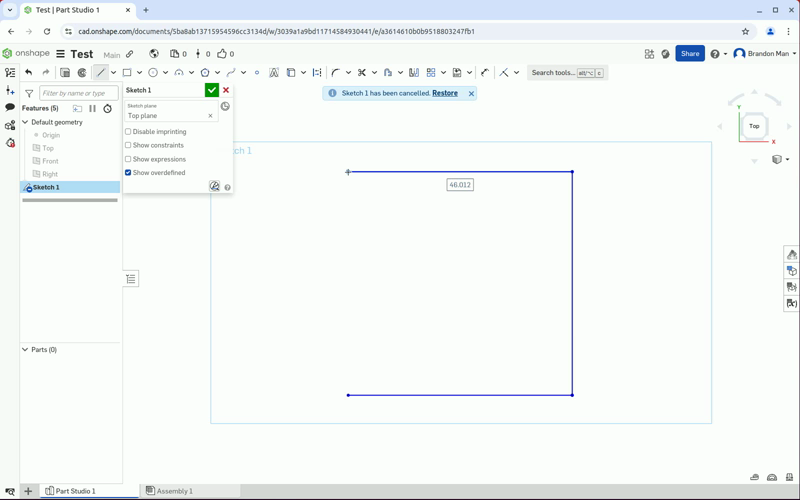
mouse_move(348, 395)
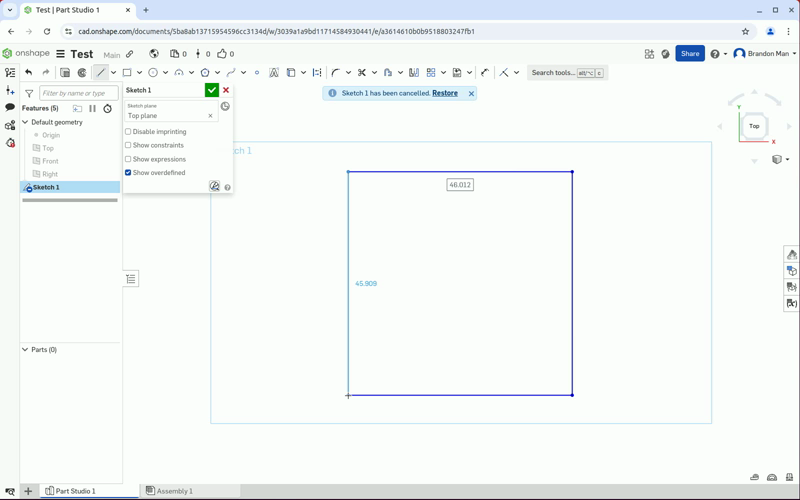
key_up(shift)
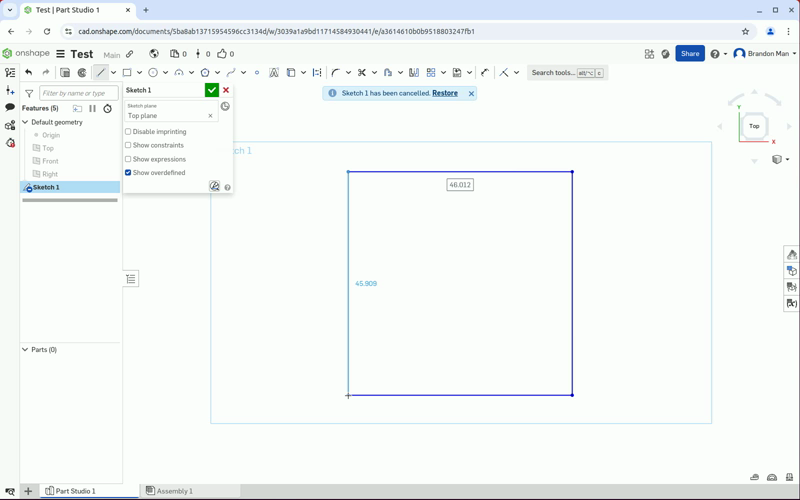
click(348, 395)
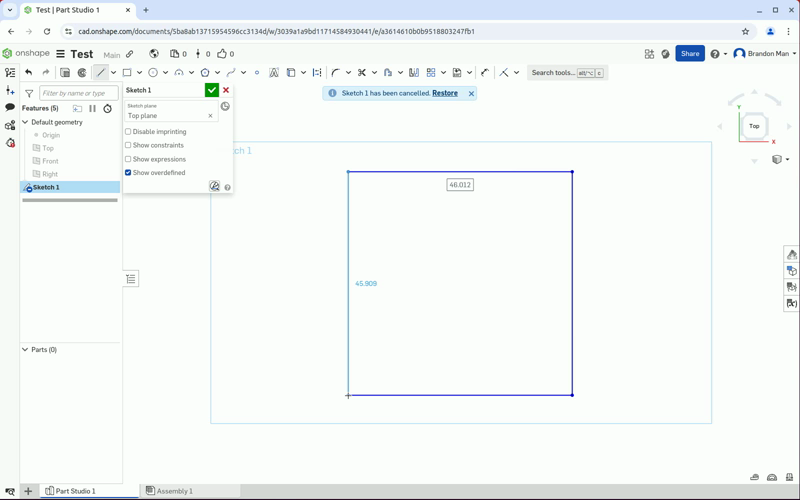
key(esc)
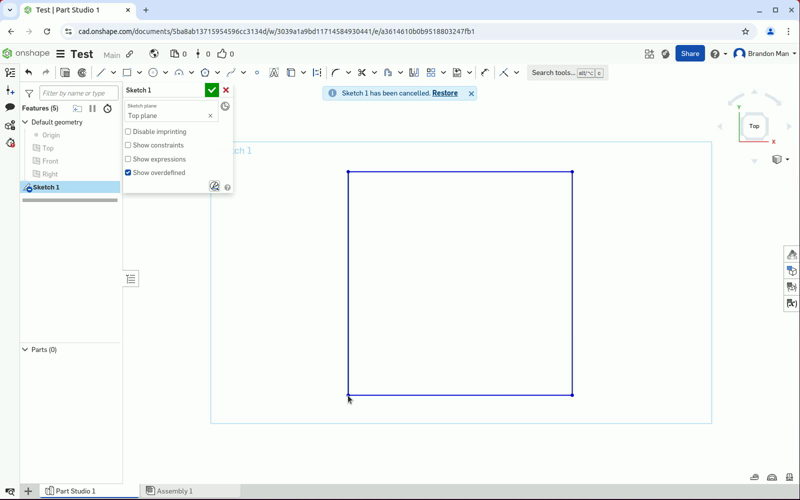
key(l)
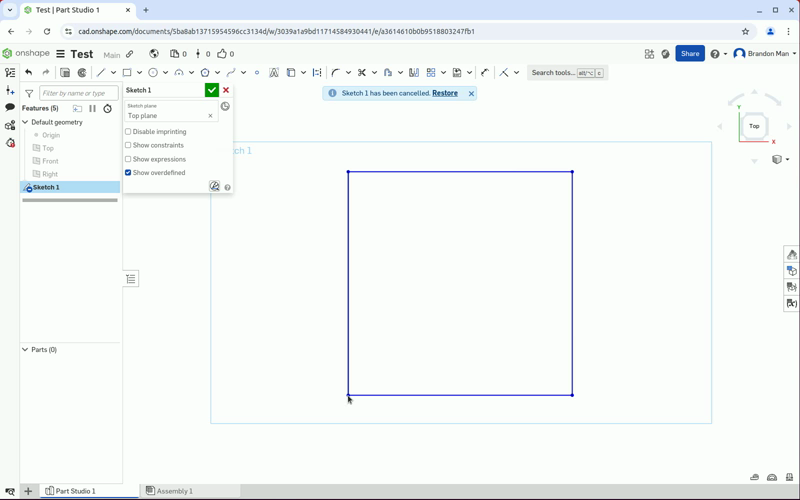
key_down(shift)
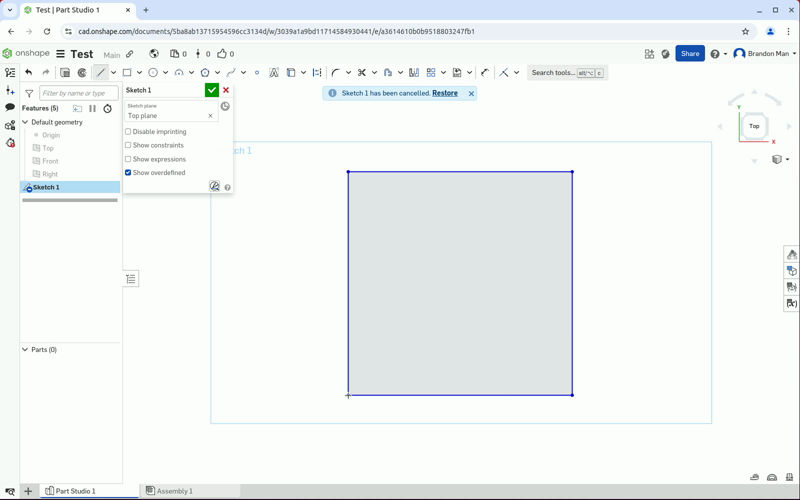
mouse_move(362, 381)
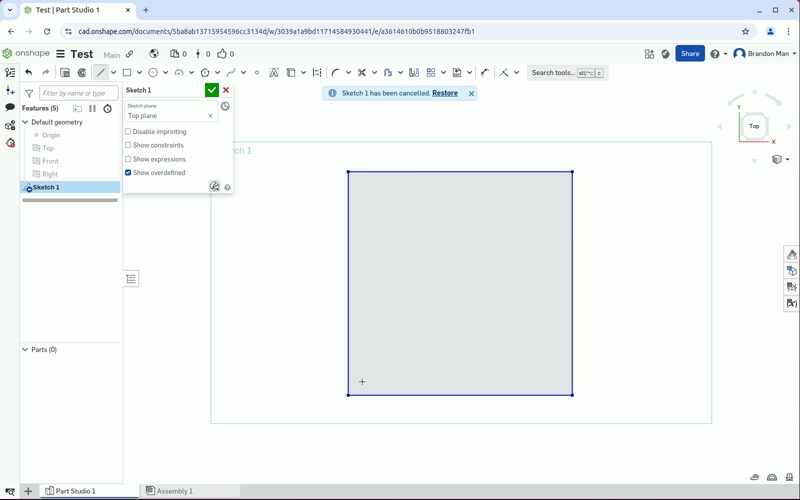
click(362, 381)
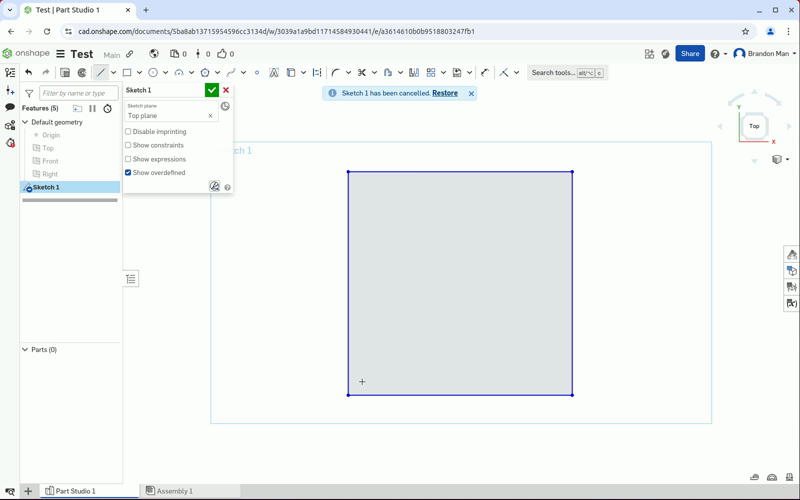
key_up(shift)
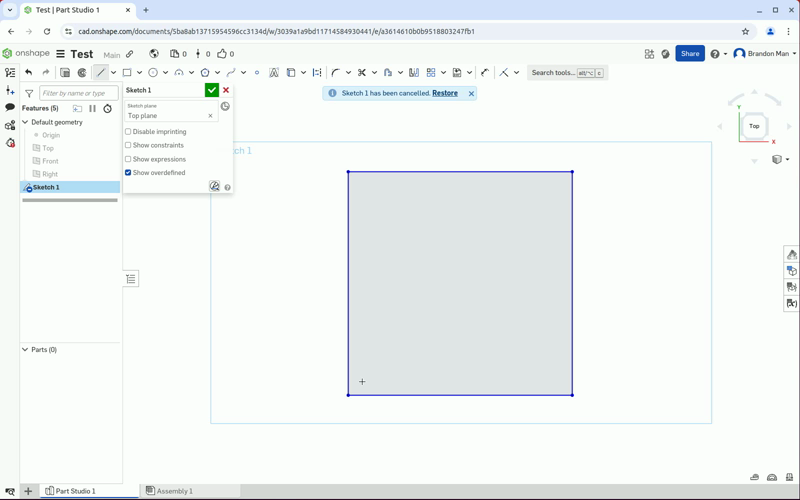
key_down(shift)
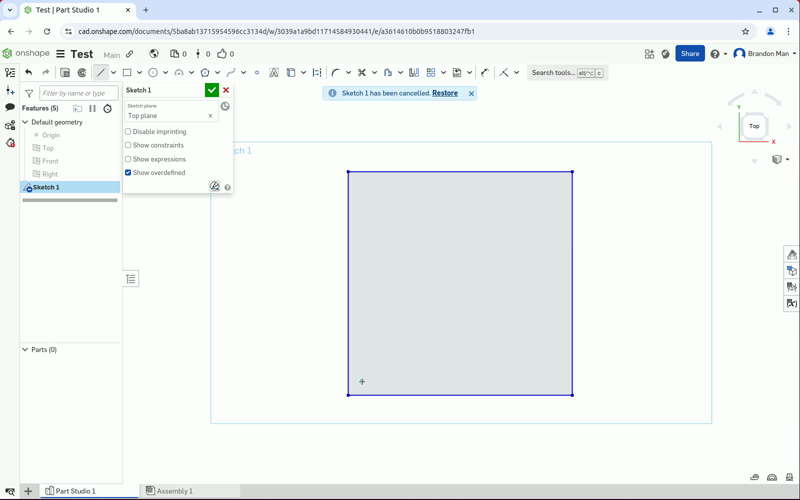
mouse_move(558, 381)
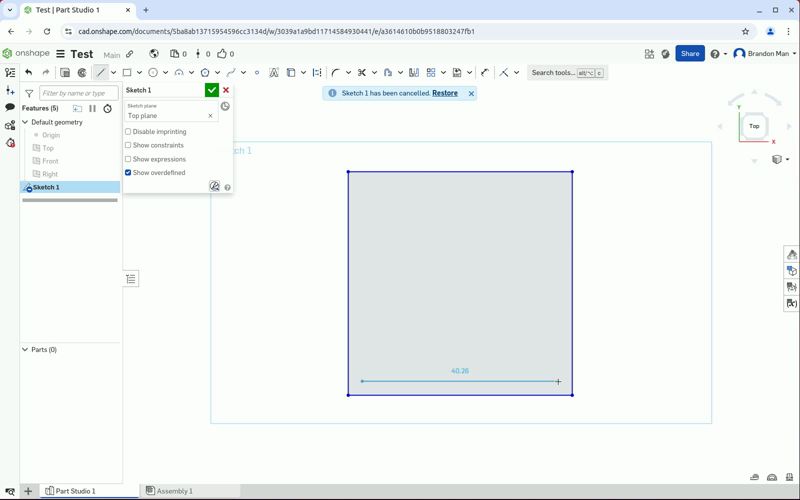
click(558, 381)
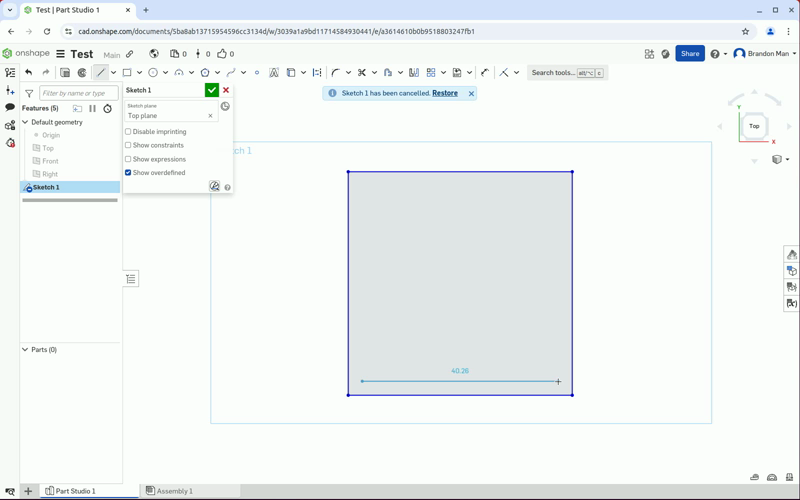
key_up(shift)
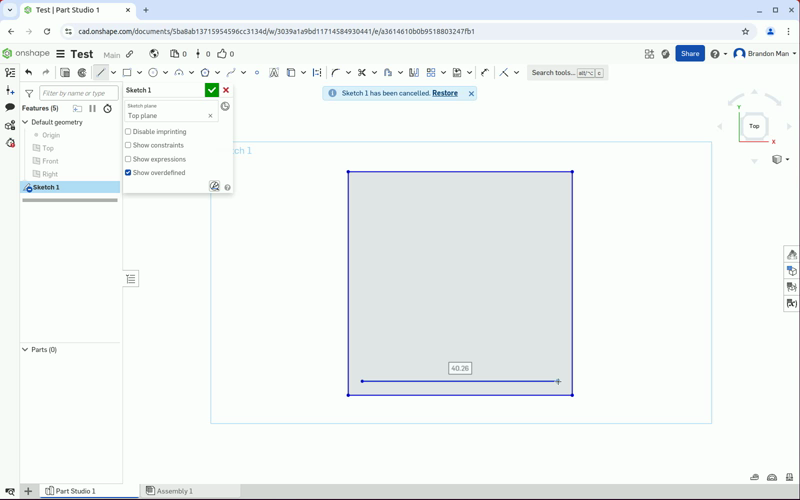
key_down(shift)
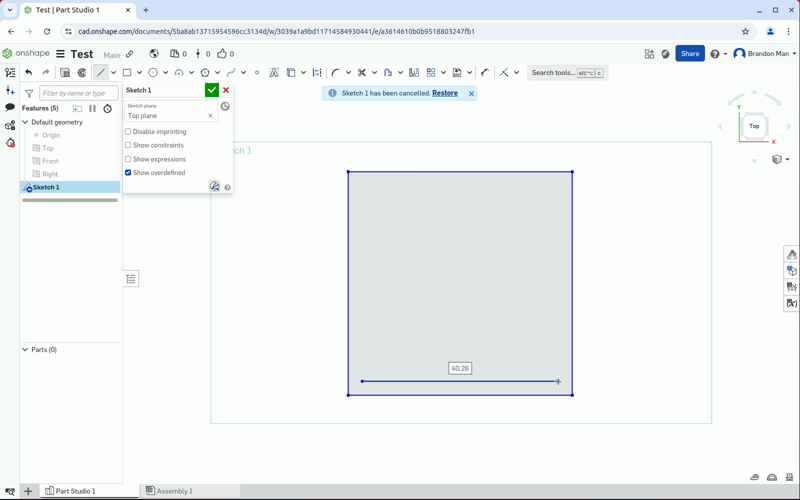
mouse_move(558, 185)
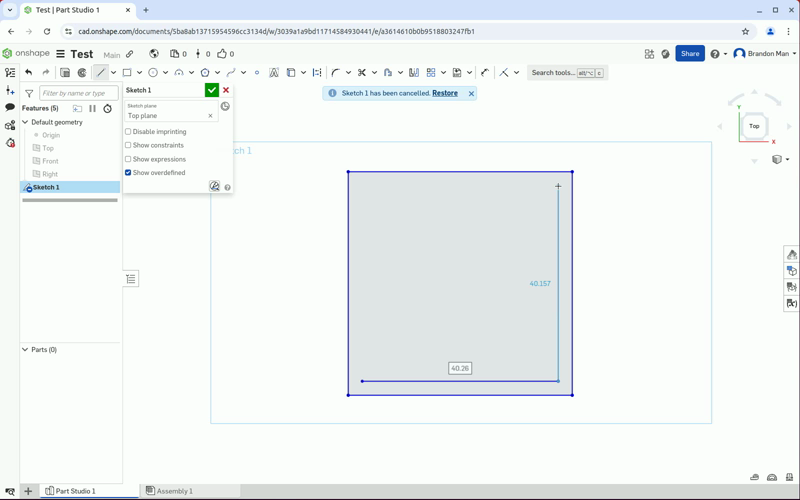
click(558, 185)
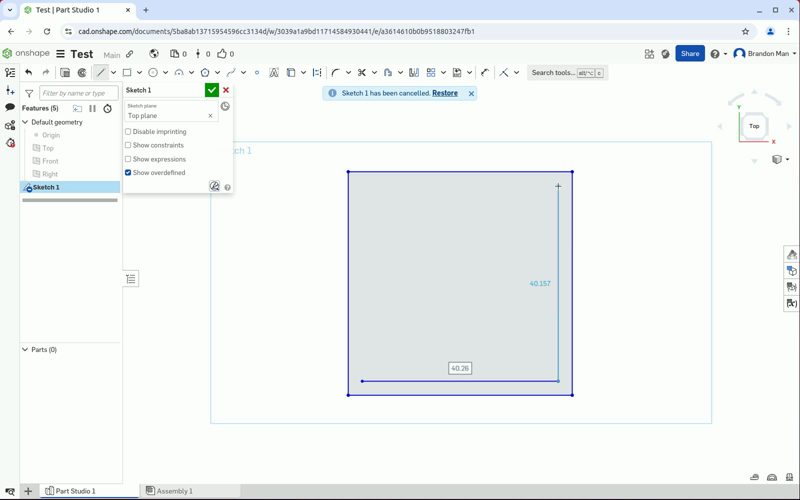
key_up(shift)
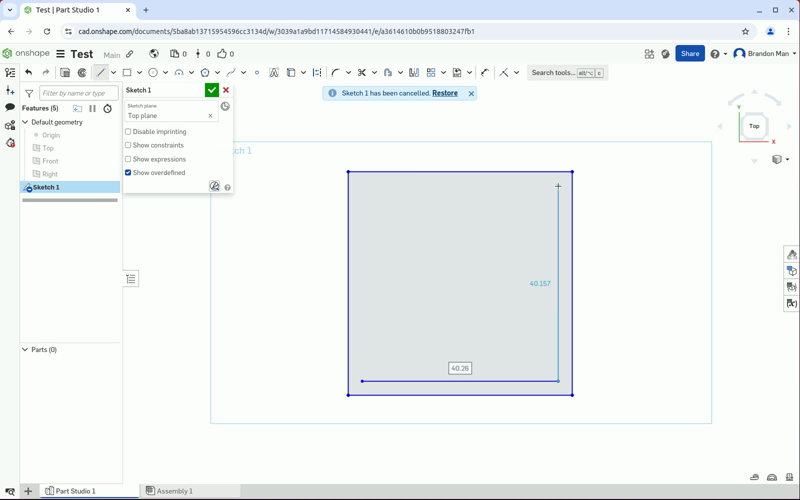
key_down(shift)
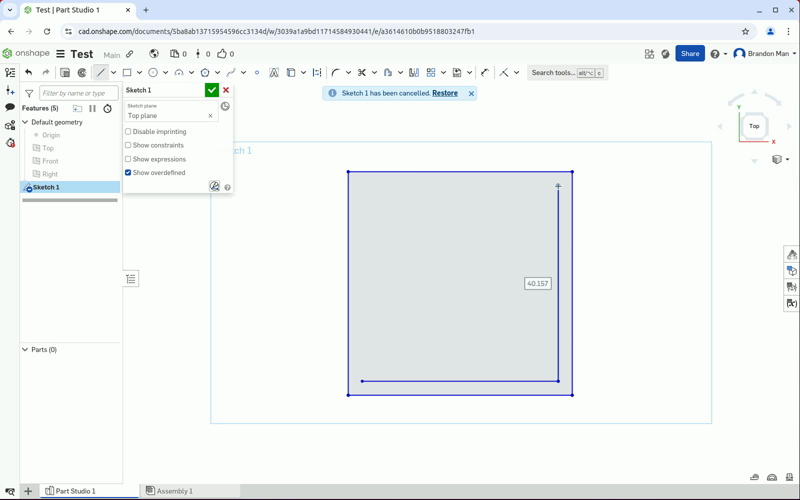
mouse_move(362, 185)
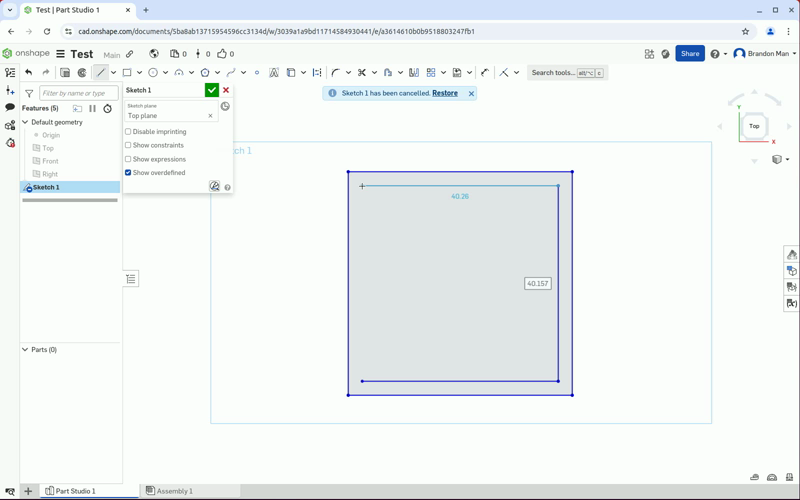
click(362, 185)
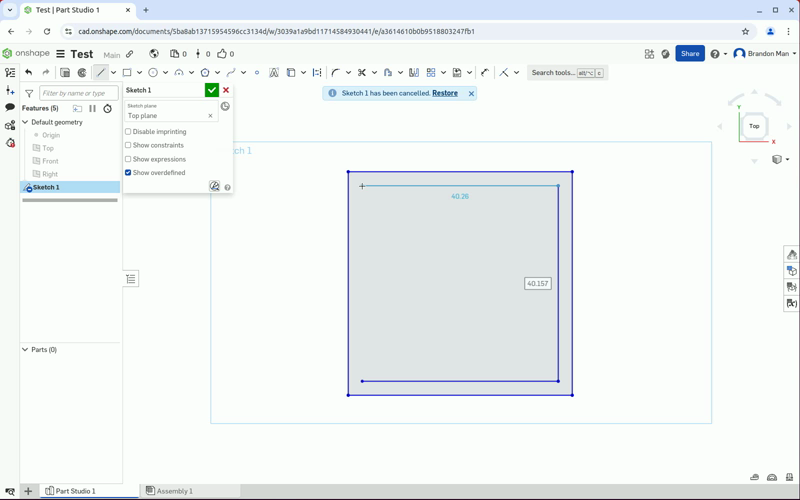
key_up(shift)
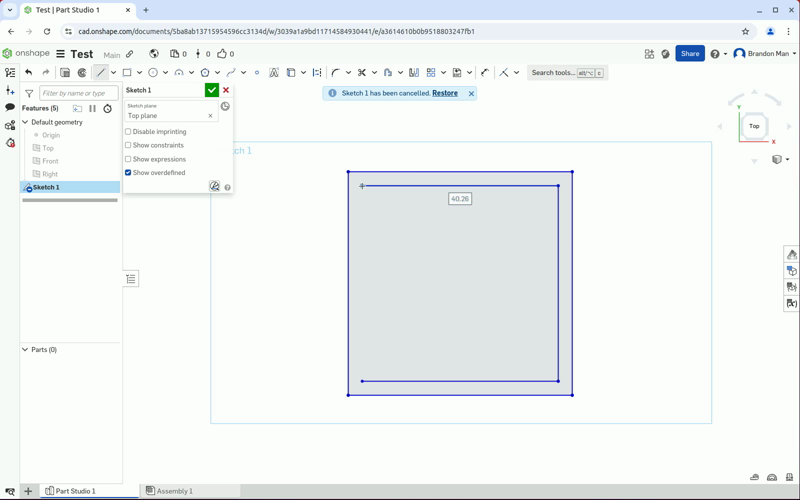
key_down(shift)
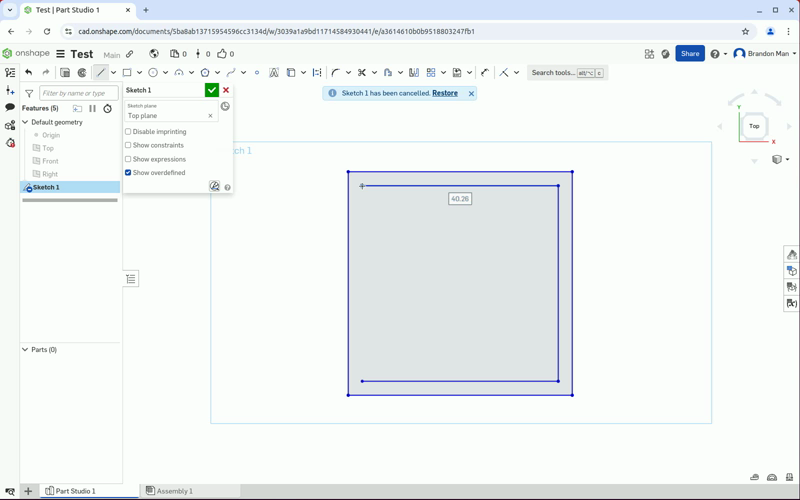
mouse_move(362, 381)
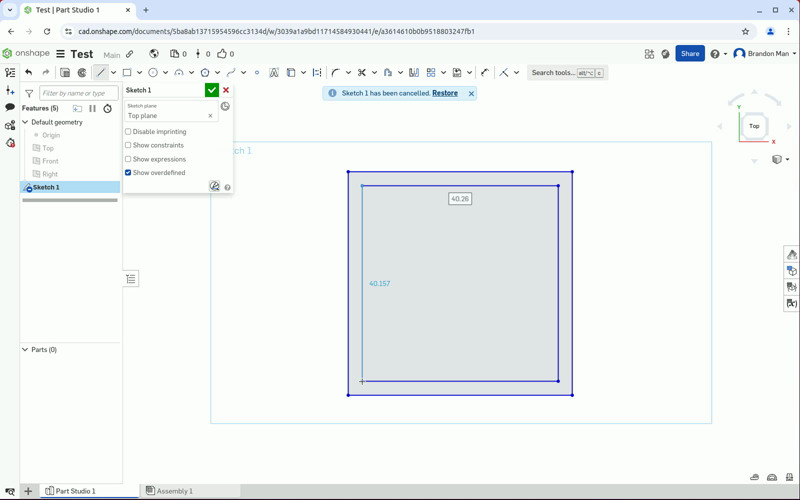
key_up(shift)
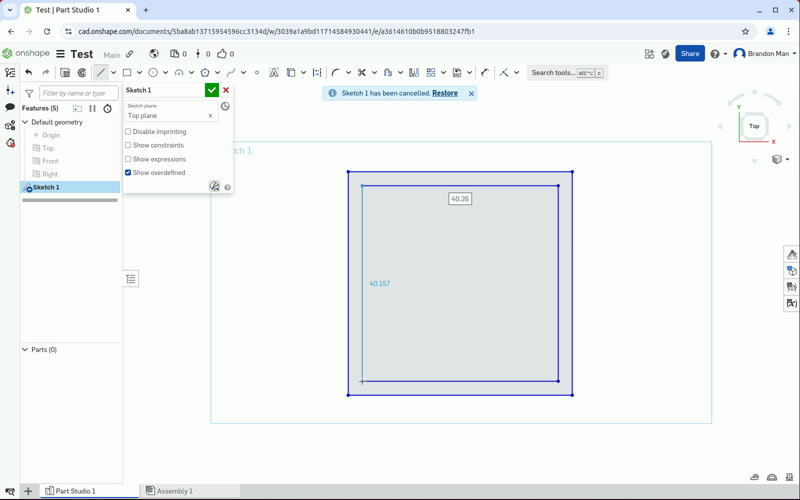
click(362, 381)
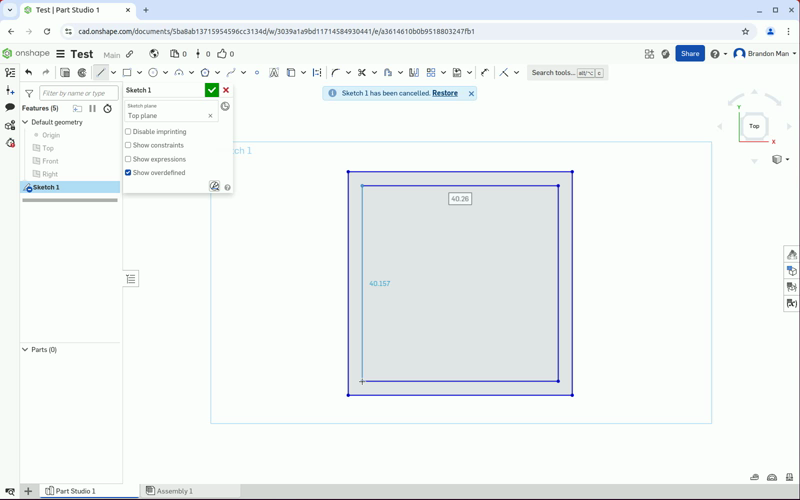
key(esc)
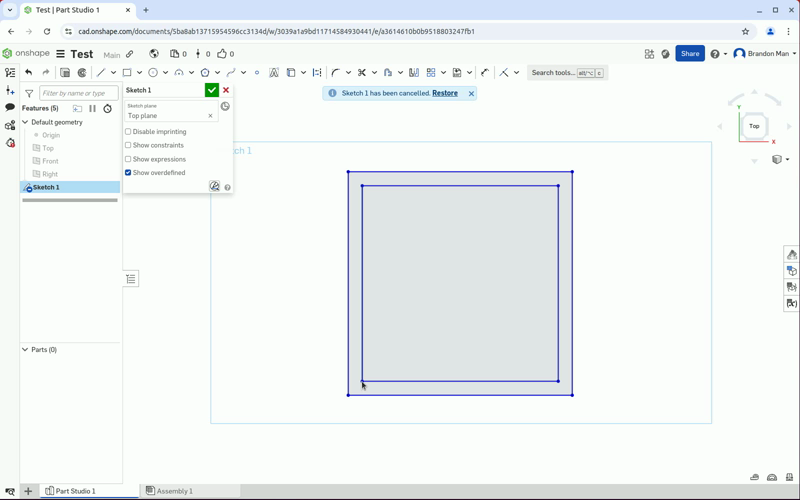
mouse_move(563, 387)
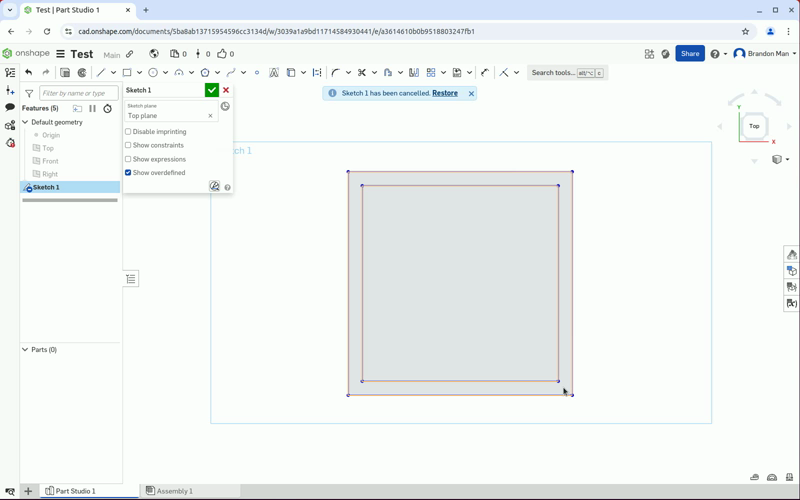
click(563, 387)
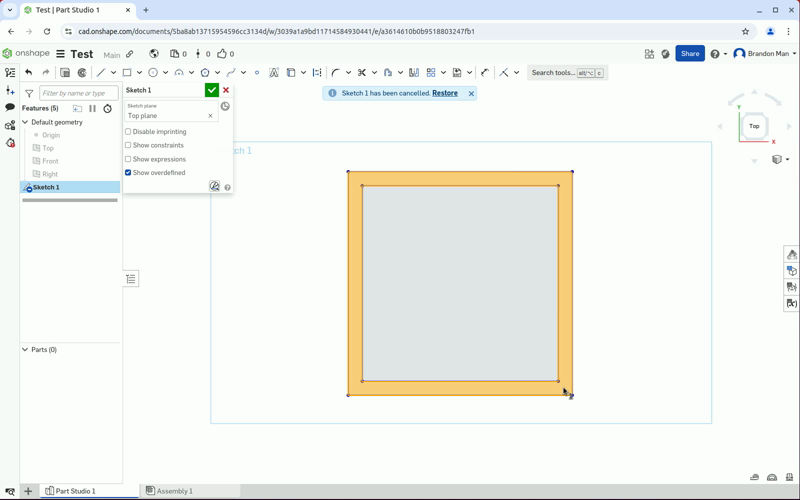
mouse_move(73, 352)
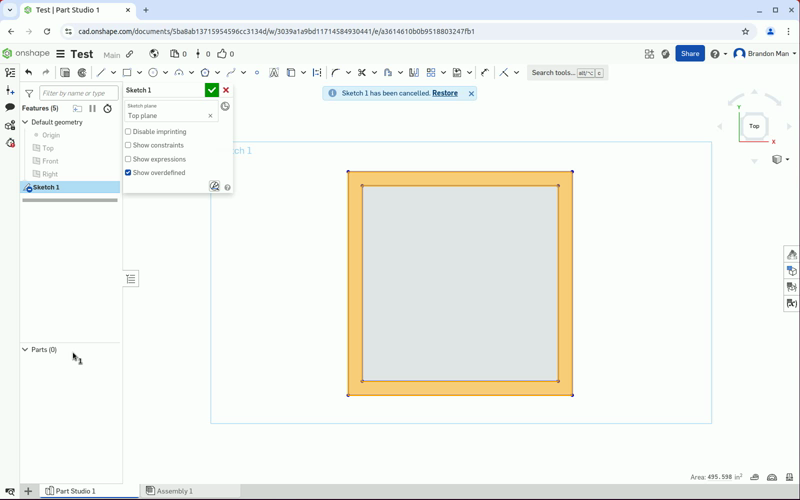
key(shift+y)
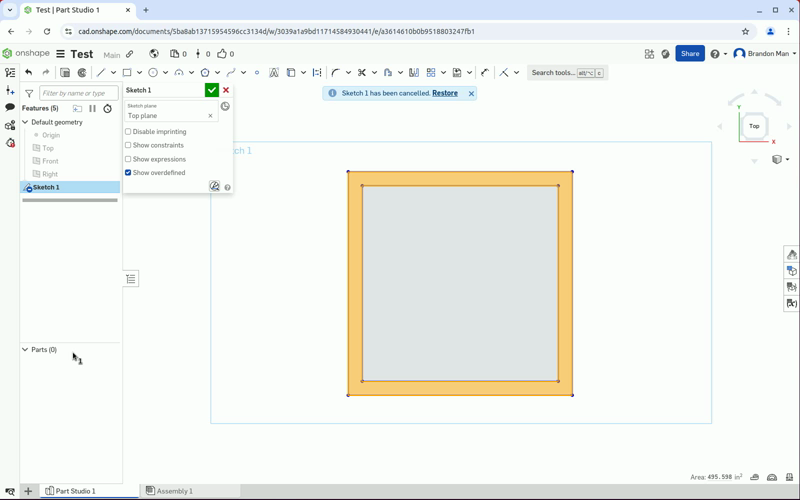
key(shift+e)
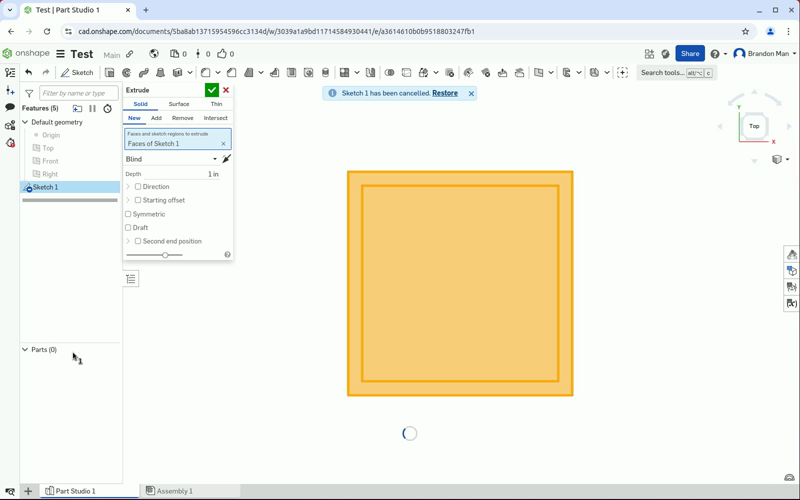
mouse_move(143, 106)
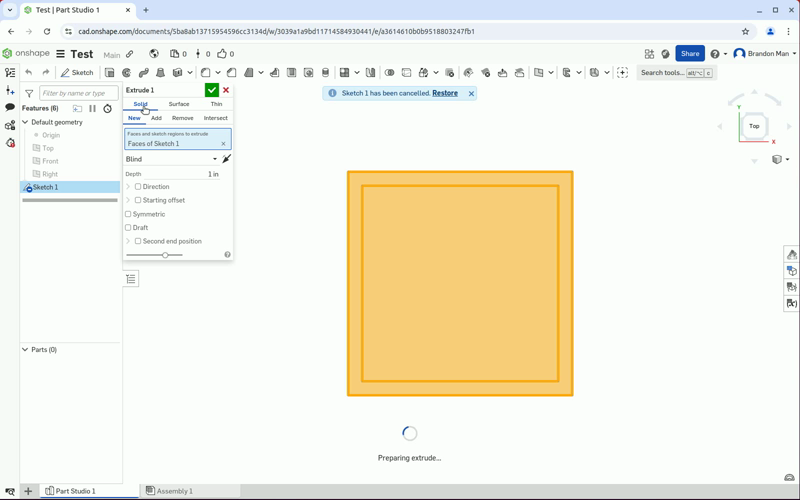
click(143, 106)
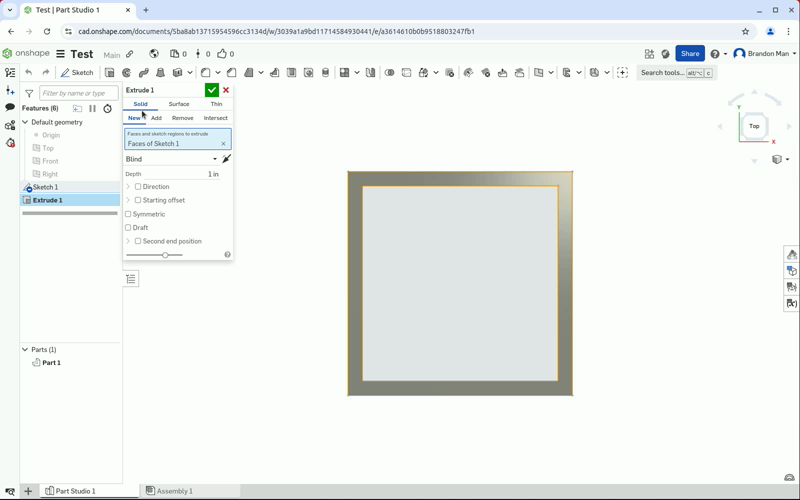
mouse_move(137, 120)
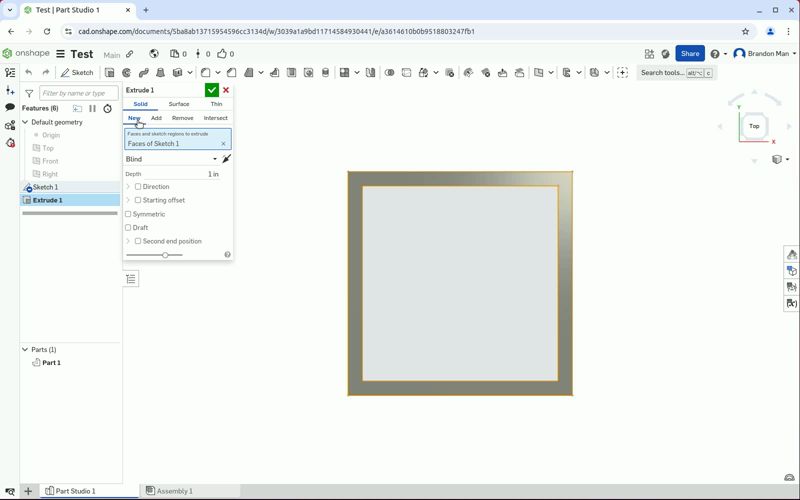
click(137, 120)
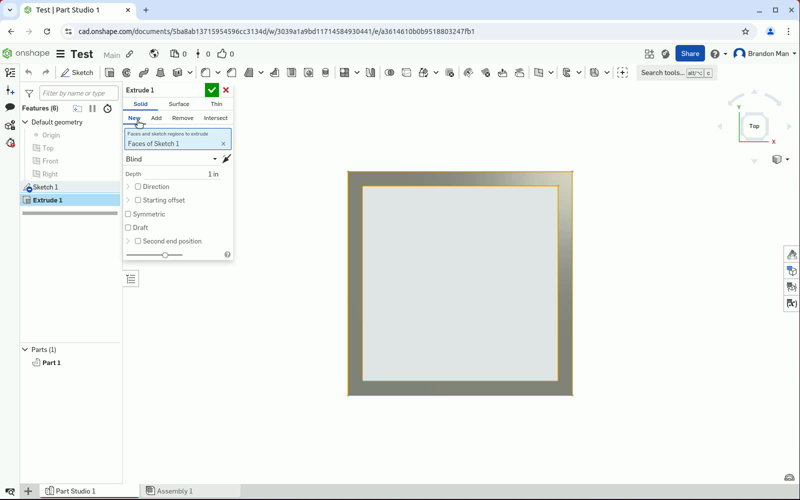
key(tab, 4)
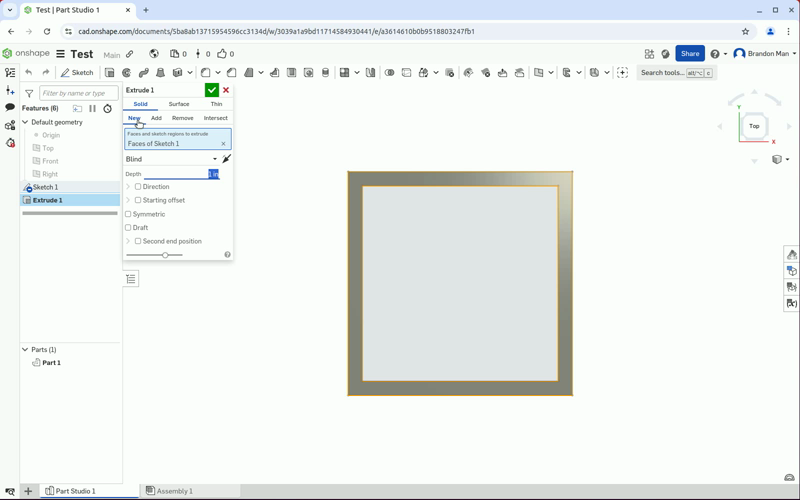
text(6.74)
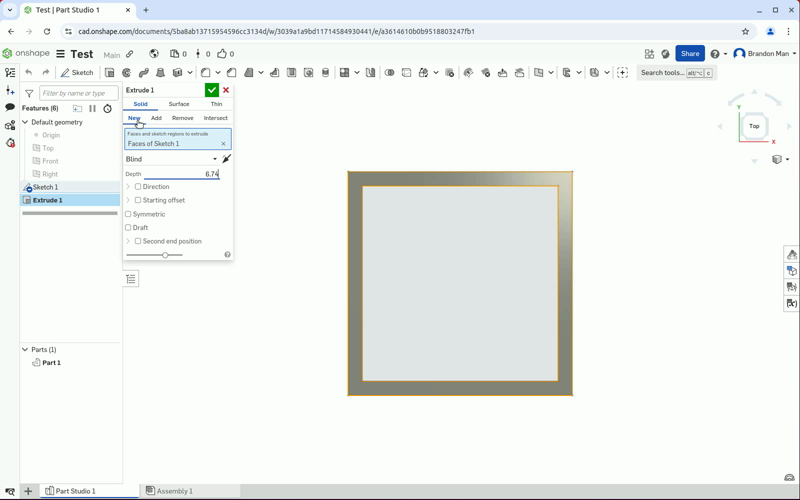
key(enter)
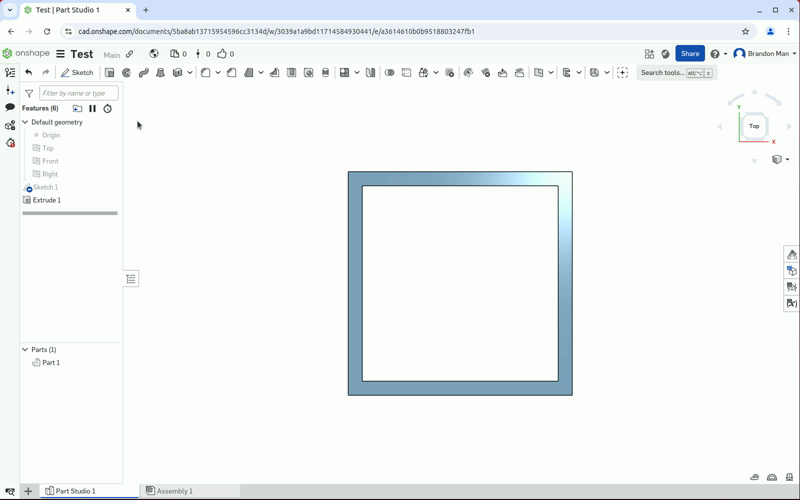
key(shift+h)
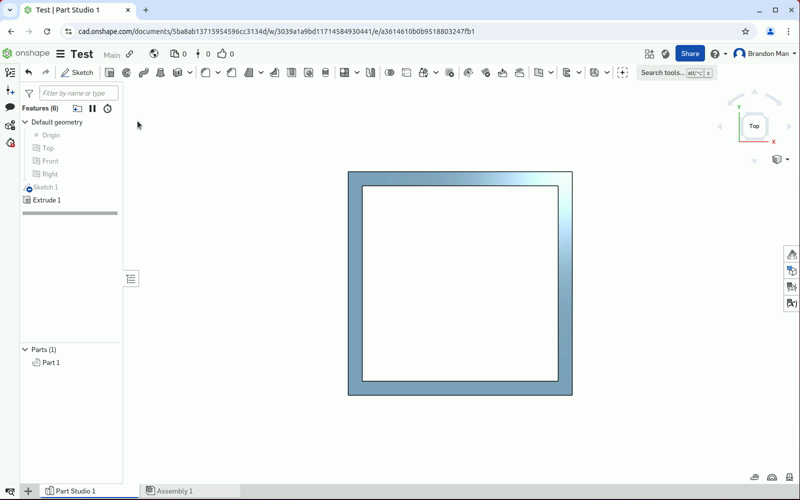
key(shift+h)
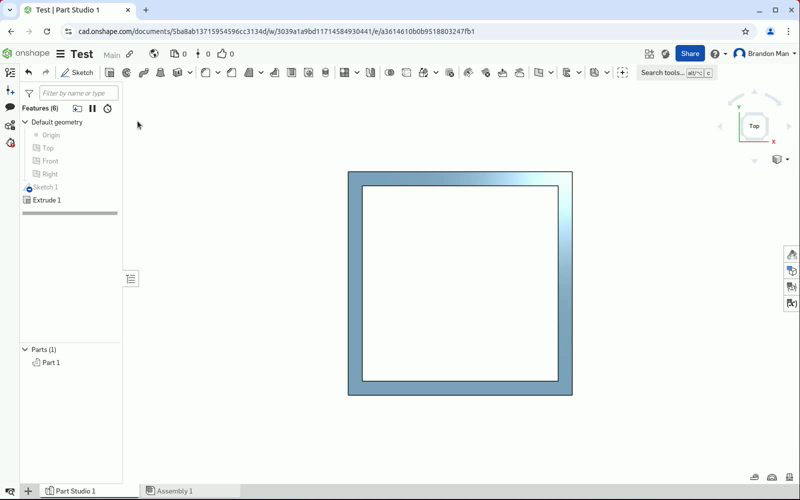
mouse_move(73, 189)
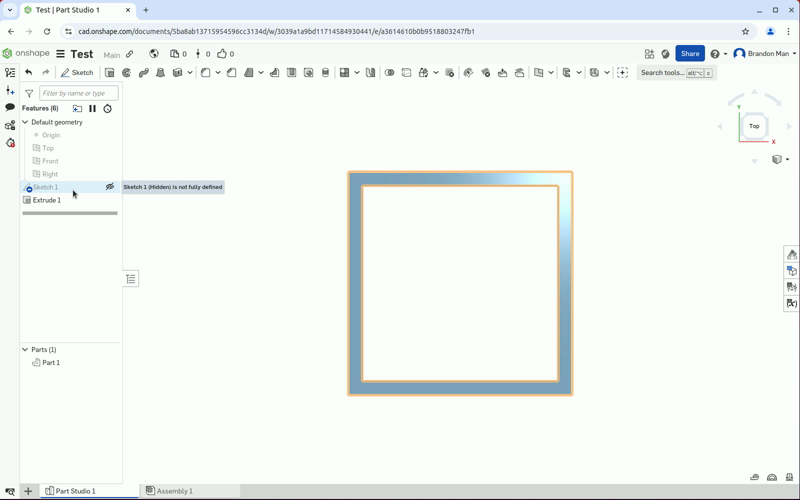
click(73, 189)
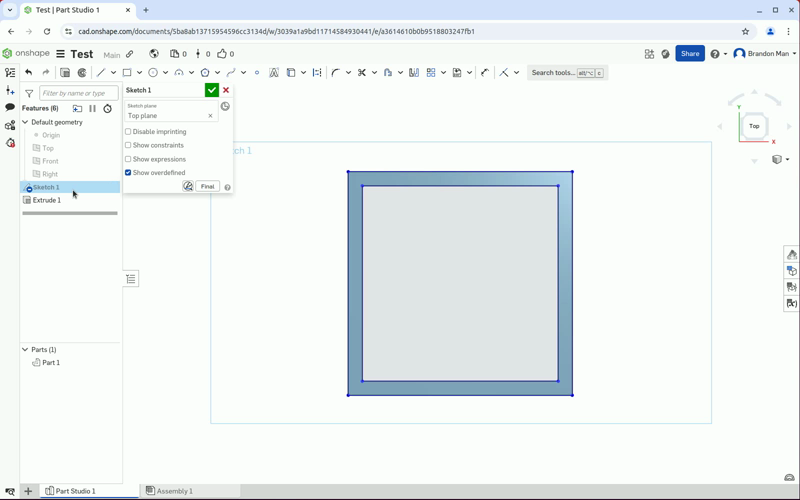
mouse_move(229, 92)
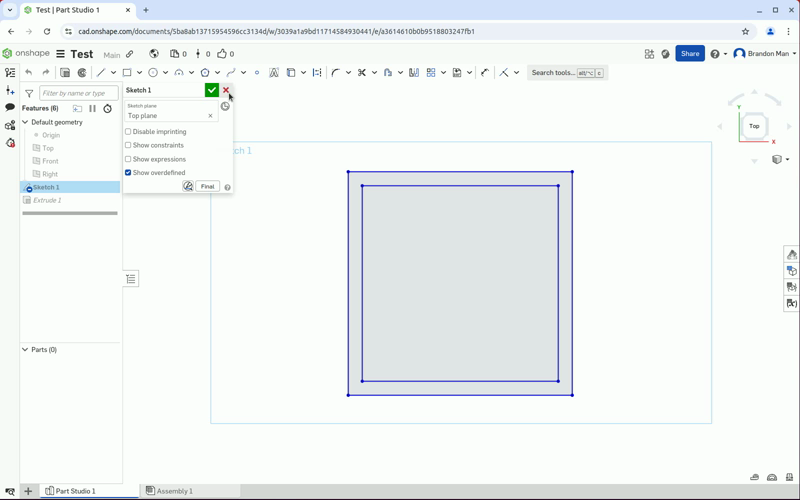
click(229, 92)
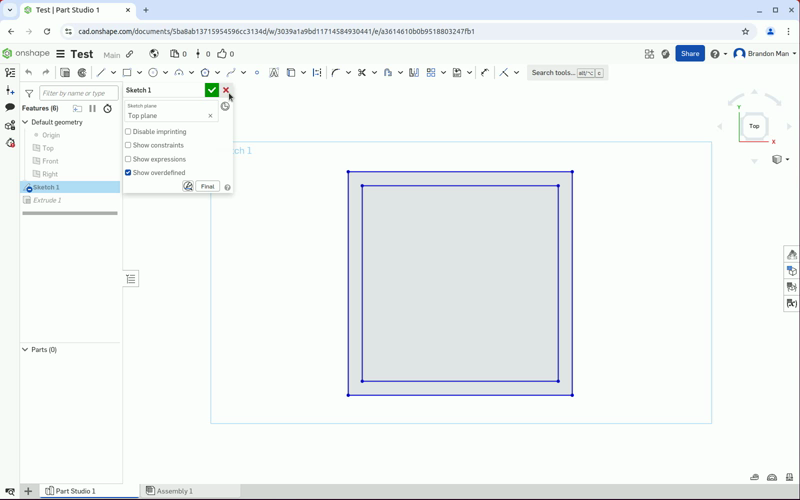
key(shift+s)
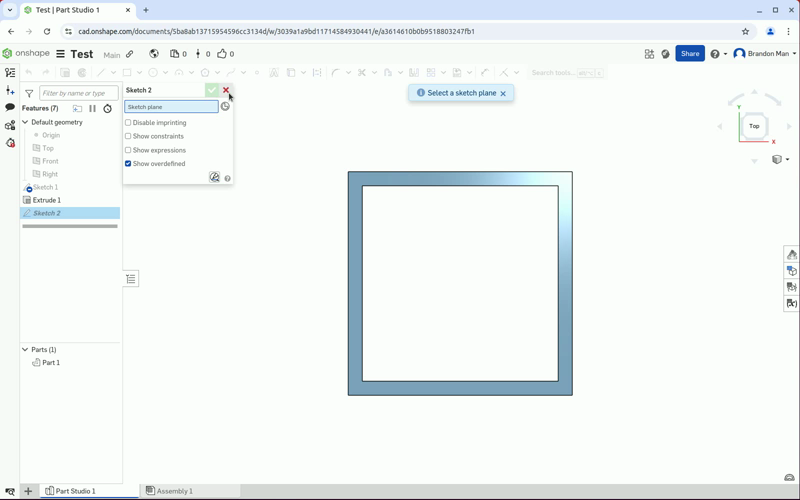
mouse_move(73, 150)
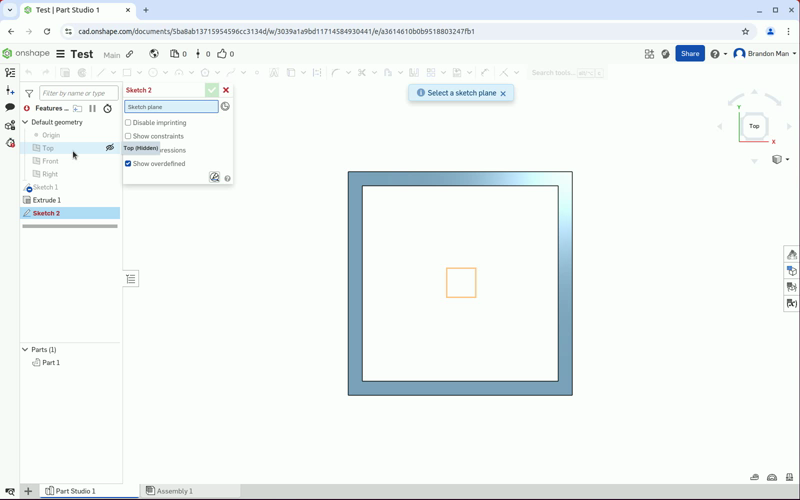
click(73, 150)
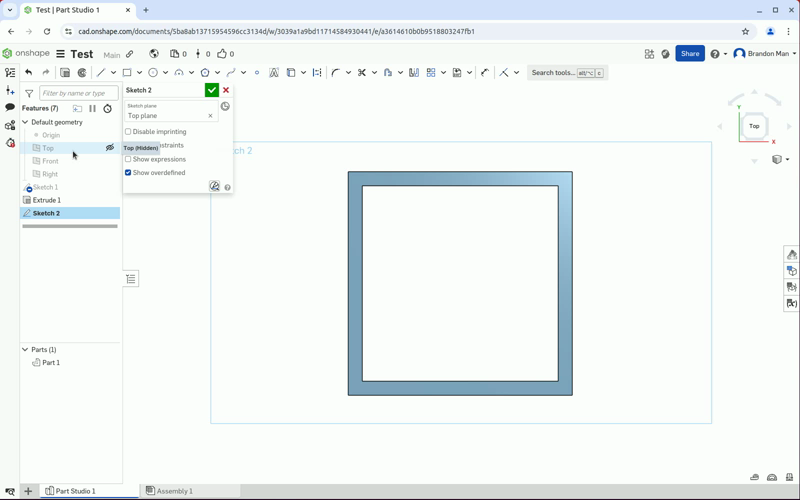
mouse_move(73, 352)
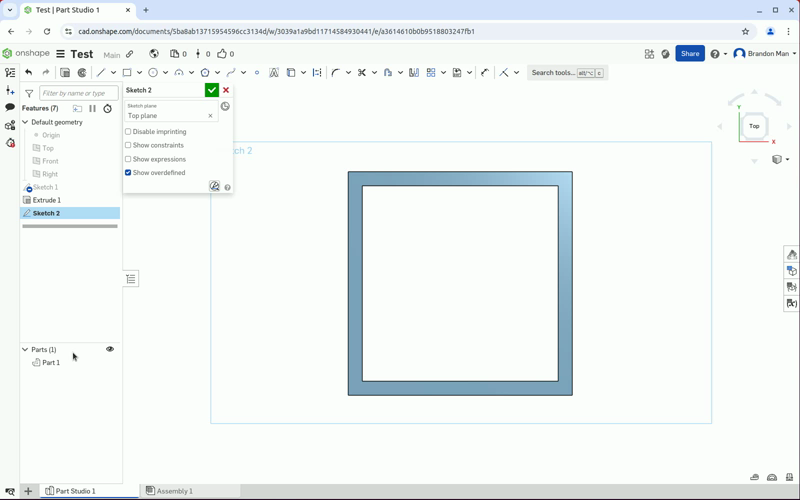
key(y)
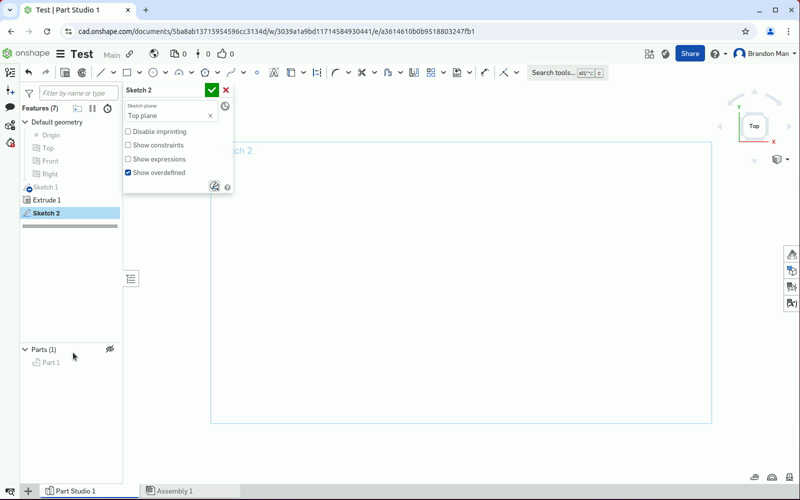
key(l)
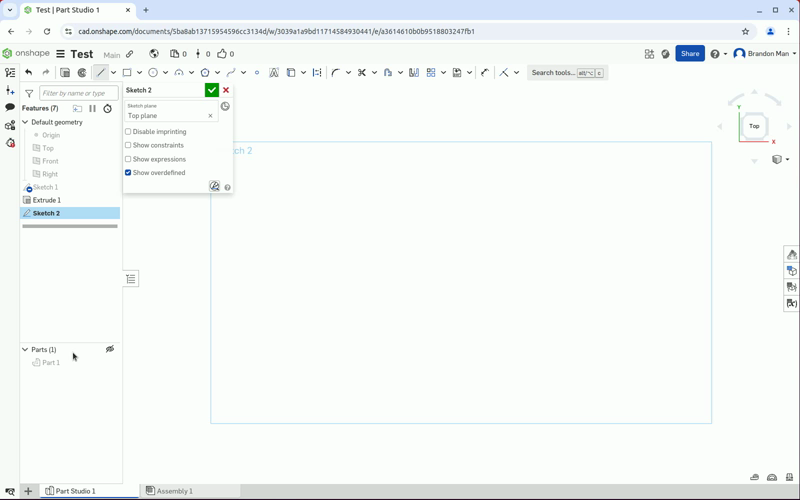
key_down(shift)
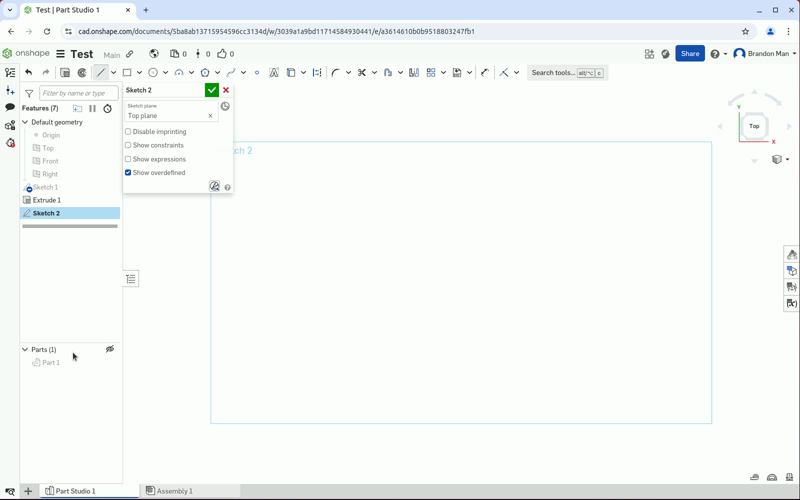
mouse_move(362, 381)
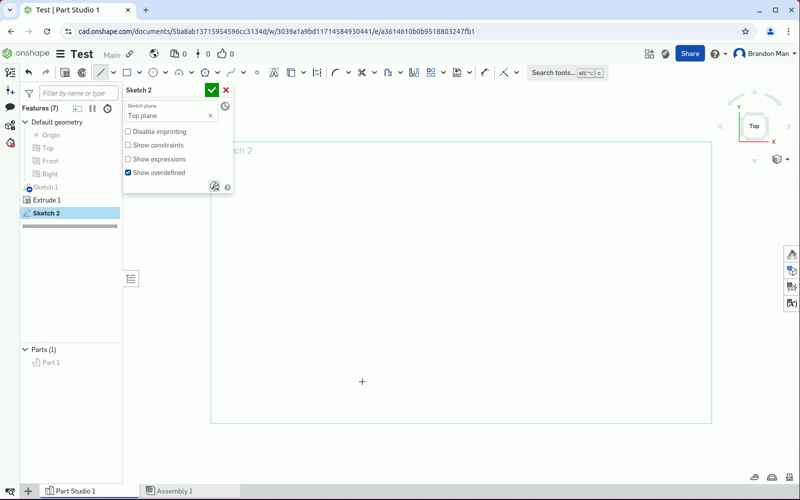
click(362, 381)
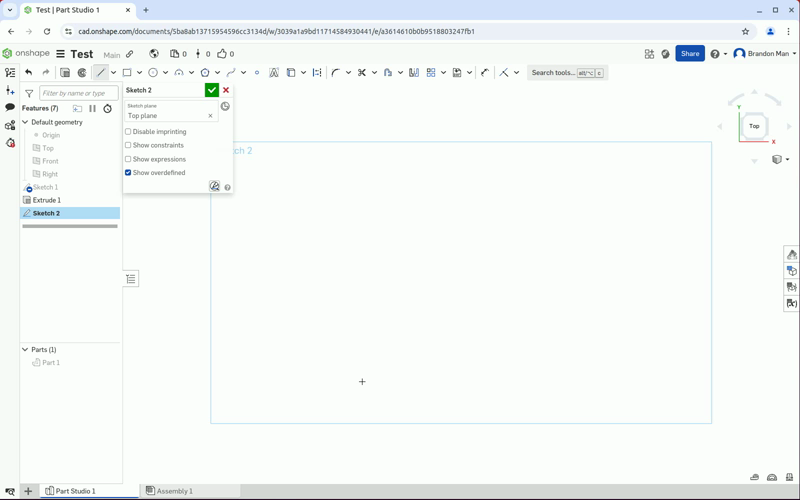
key_up(shift)
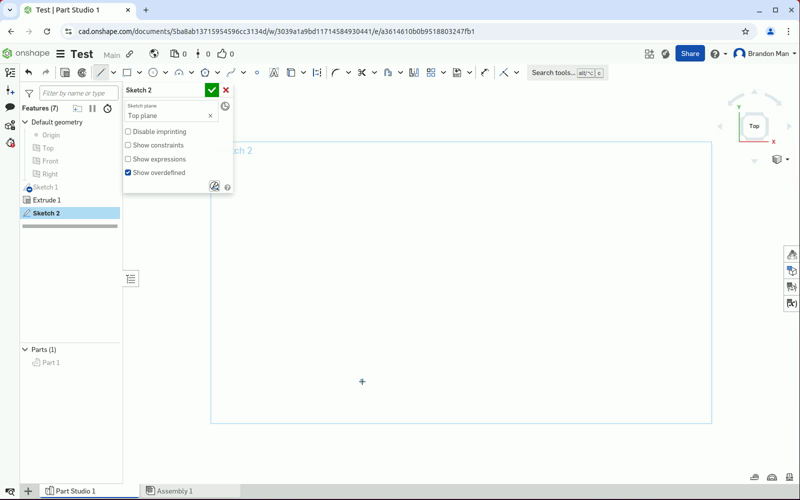
key_down(shift)
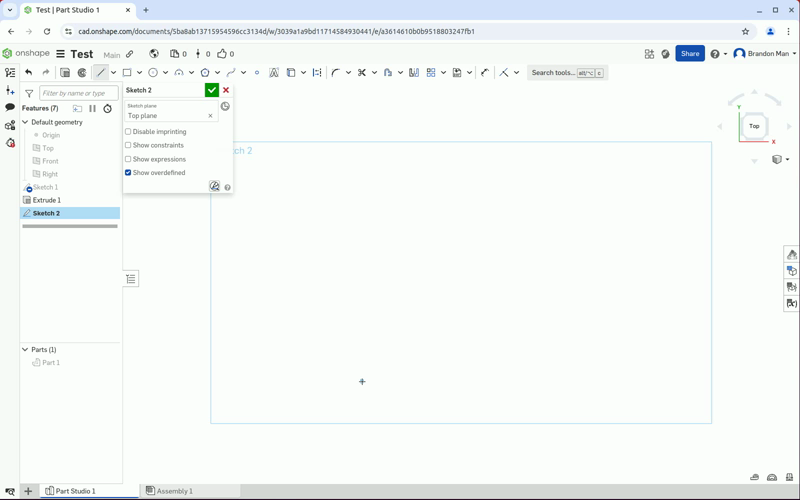
mouse_move(558, 381)
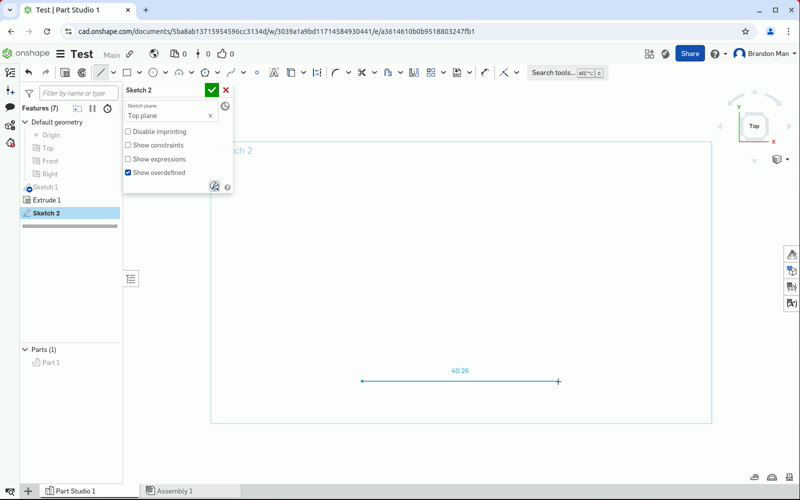
click(558, 381)
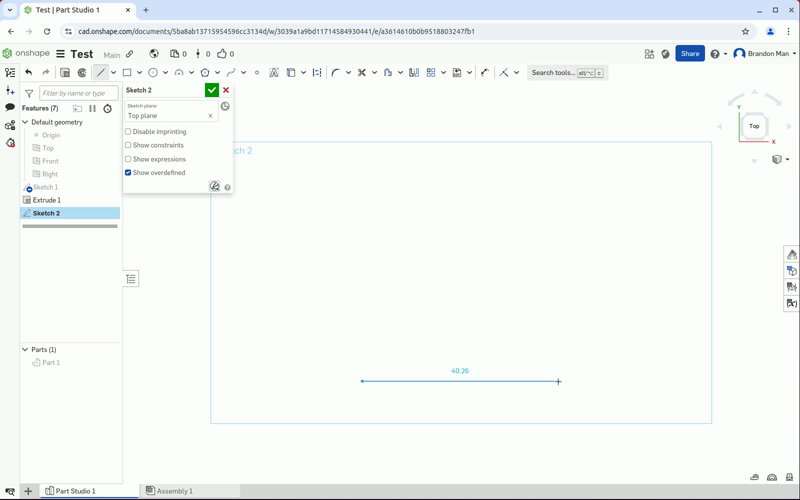
key_up(shift)
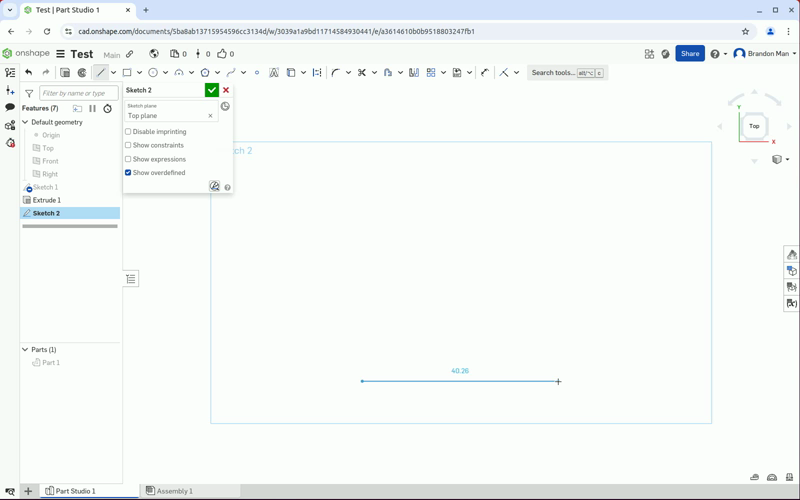
key_down(shift)
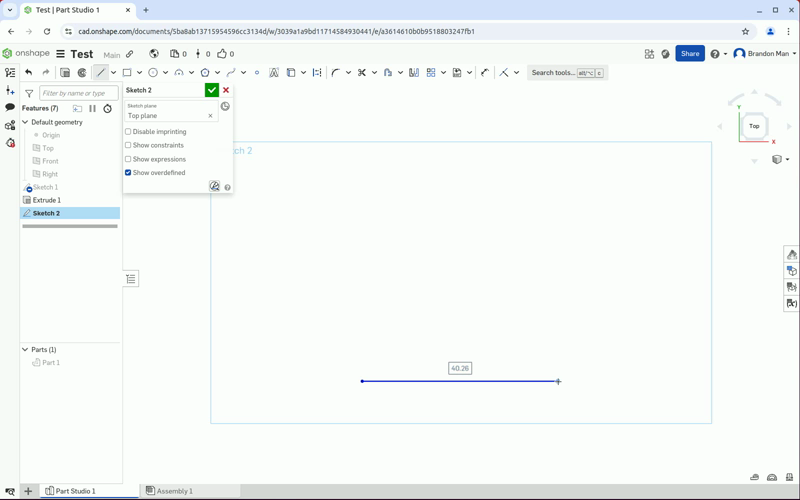
mouse_move(558, 185)
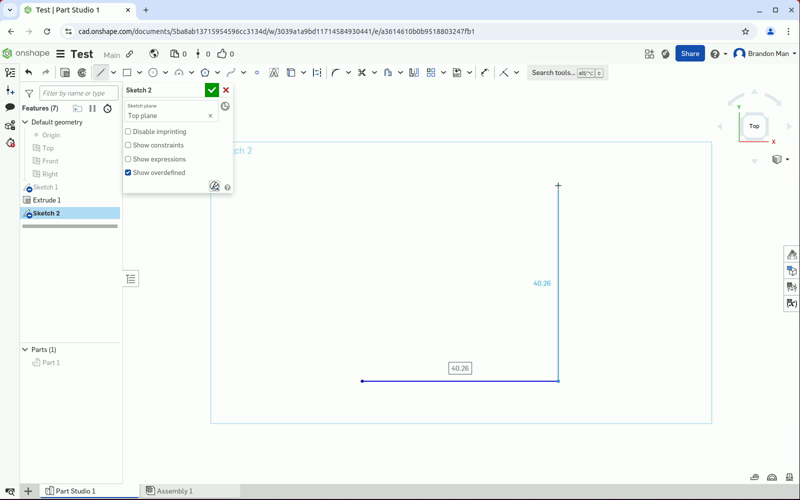
click(558, 185)
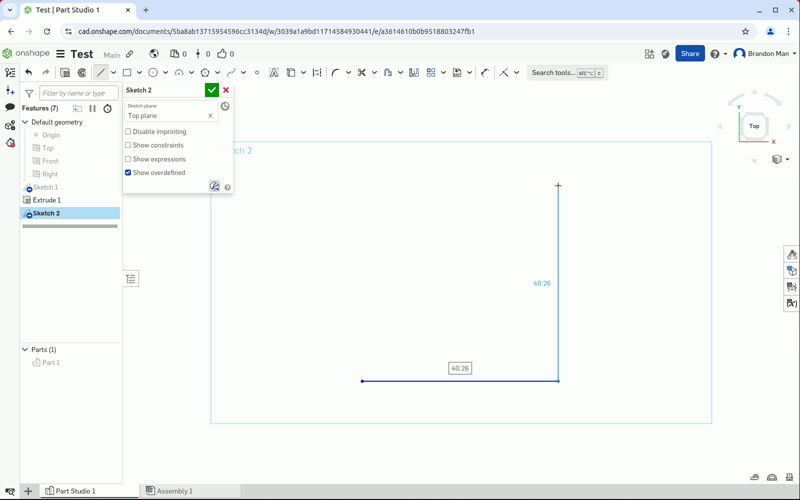
key_up(shift)
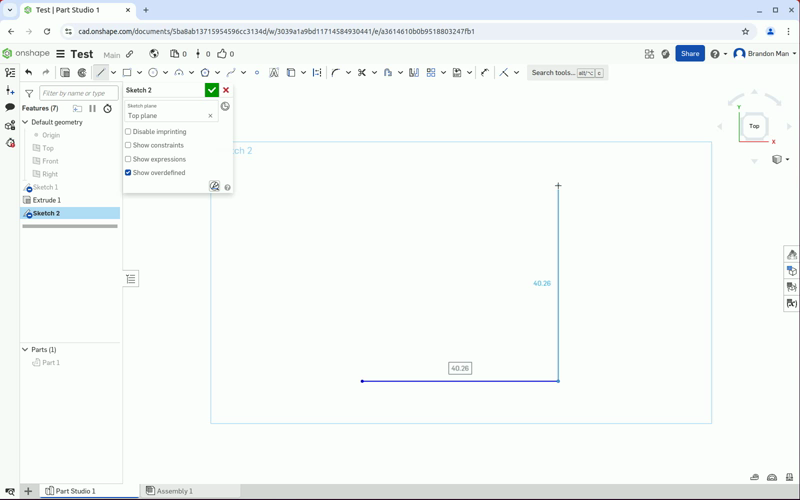
key_down(shift)
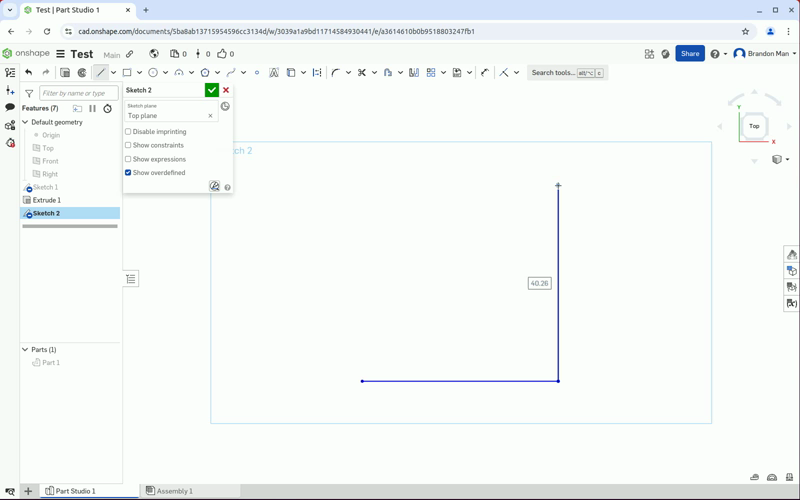
mouse_move(362, 185)
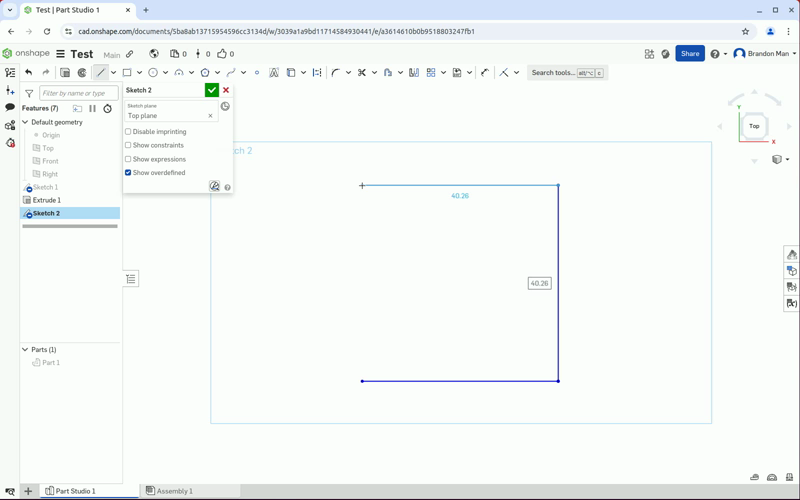
click(362, 185)
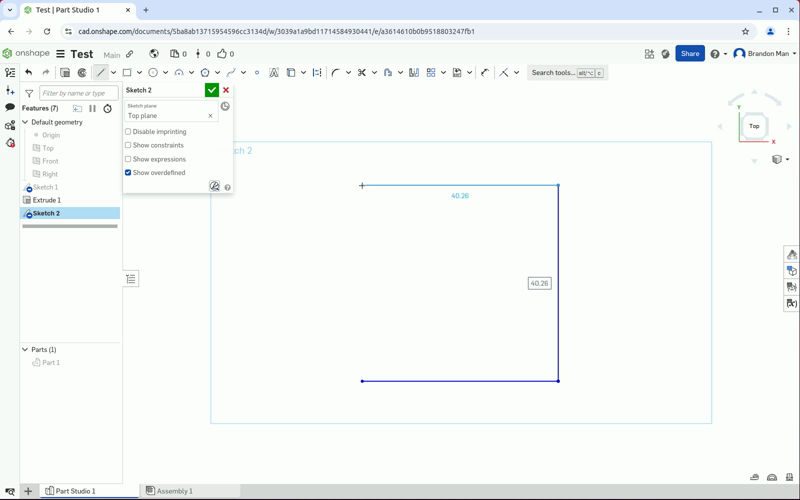
key_up(shift)
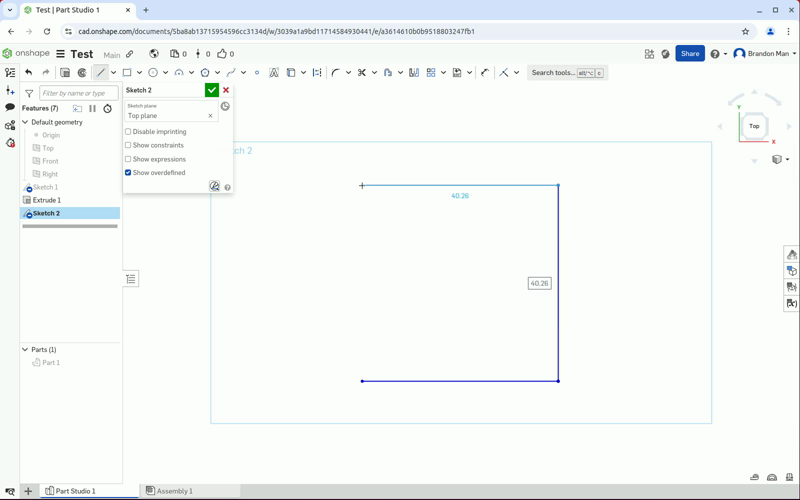
key_down(shift)
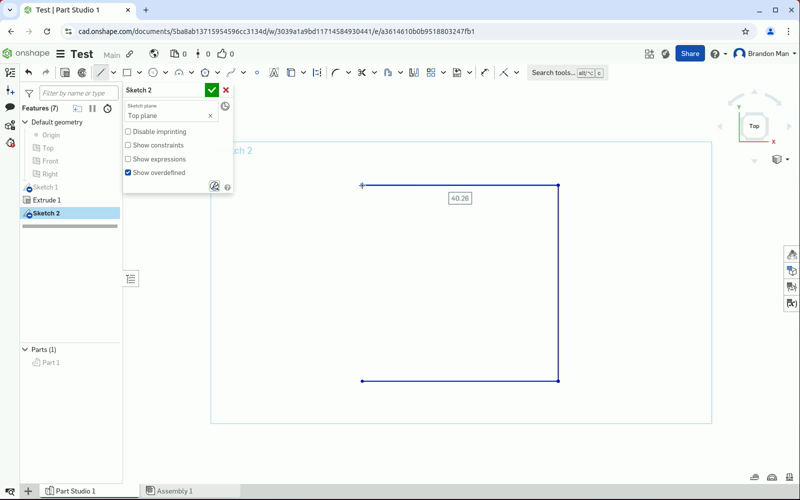
mouse_move(362, 381)
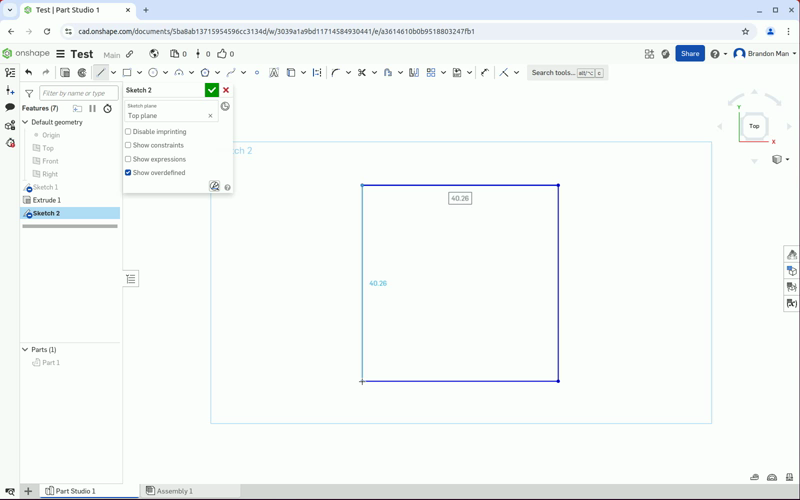
key_up(shift)
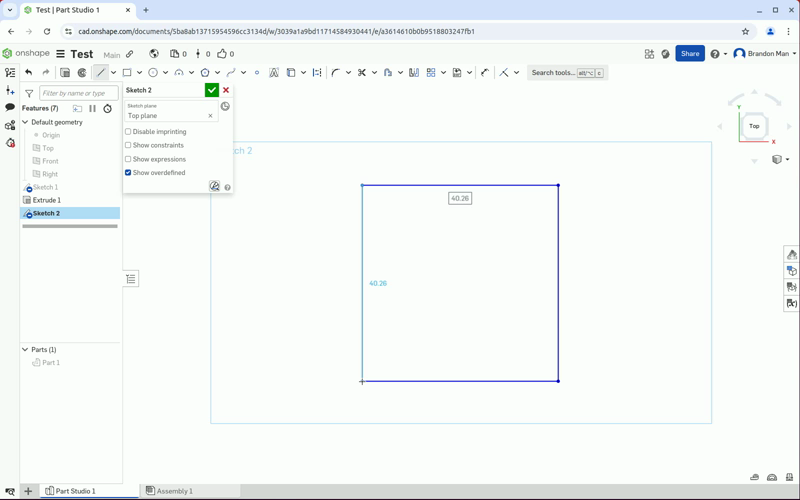
click(362, 381)
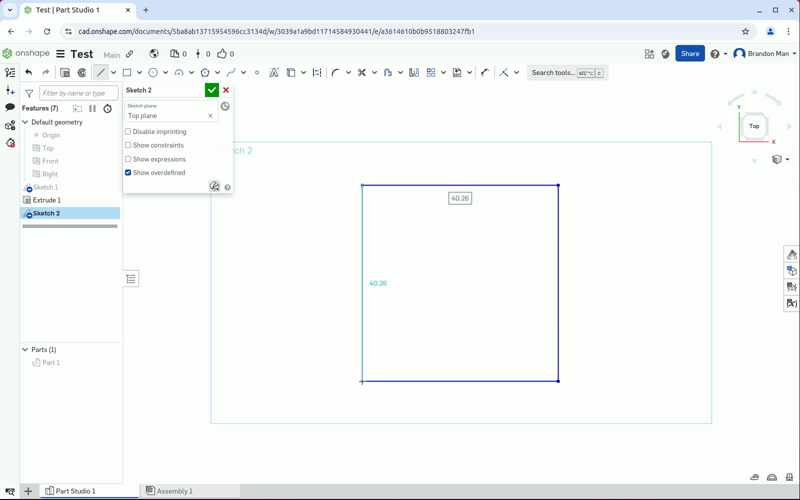
key(esc)
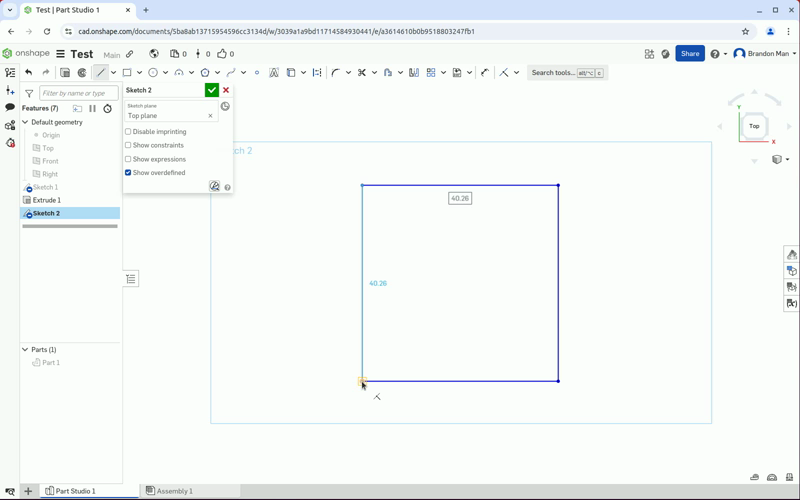
mouse_move(517, 212)
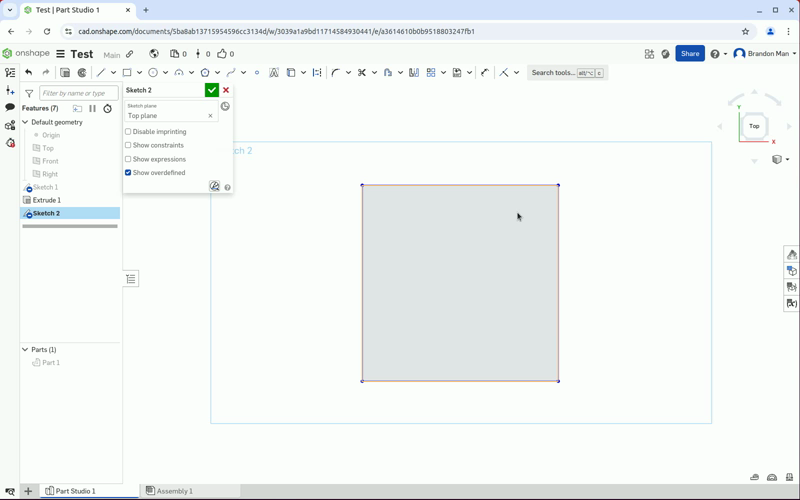
click(517, 212)
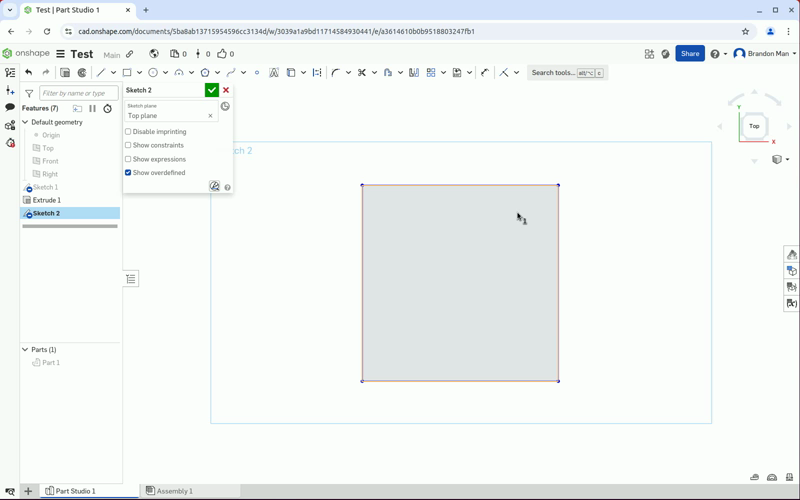
mouse_move(73, 352)
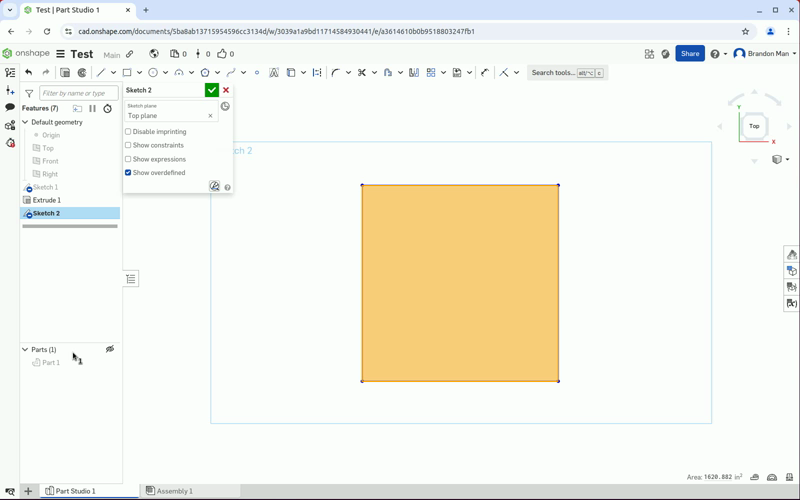
key(shift+y)
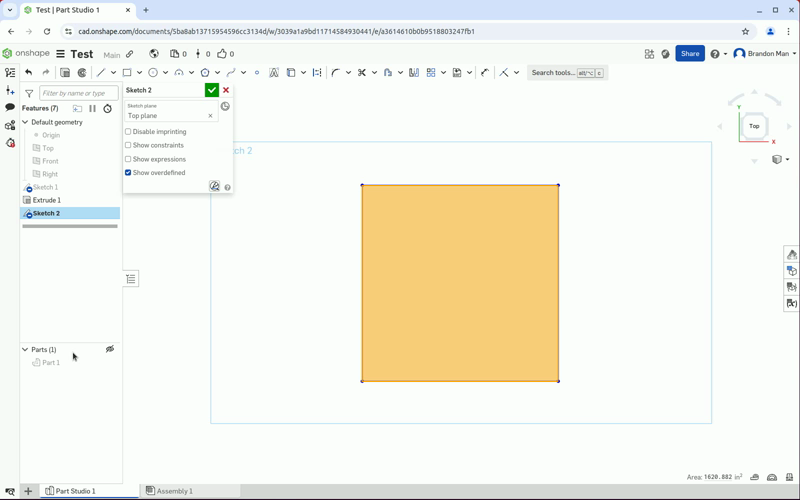
key(shift+e)
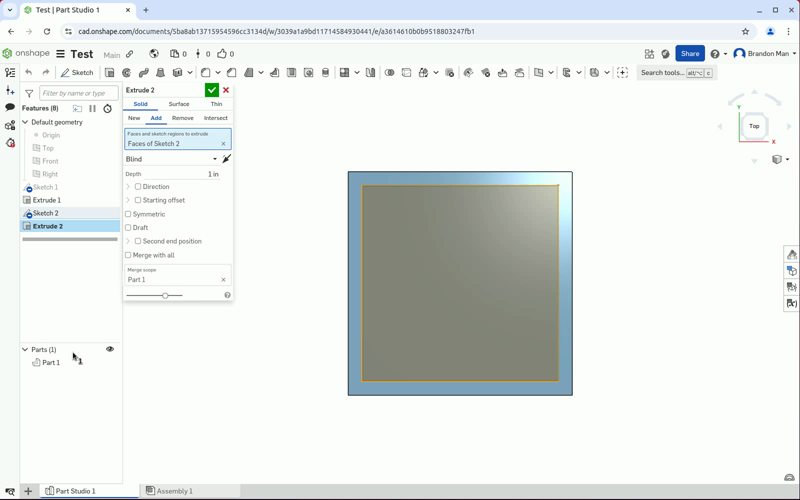
mouse_move(143, 106)
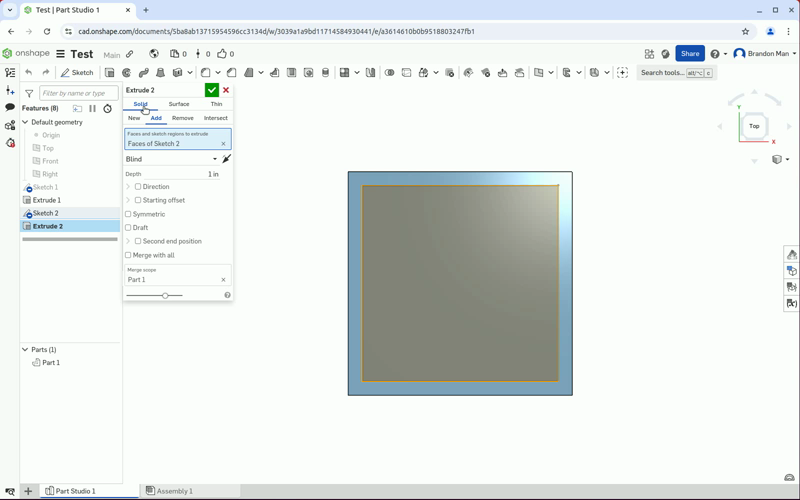
click(143, 106)
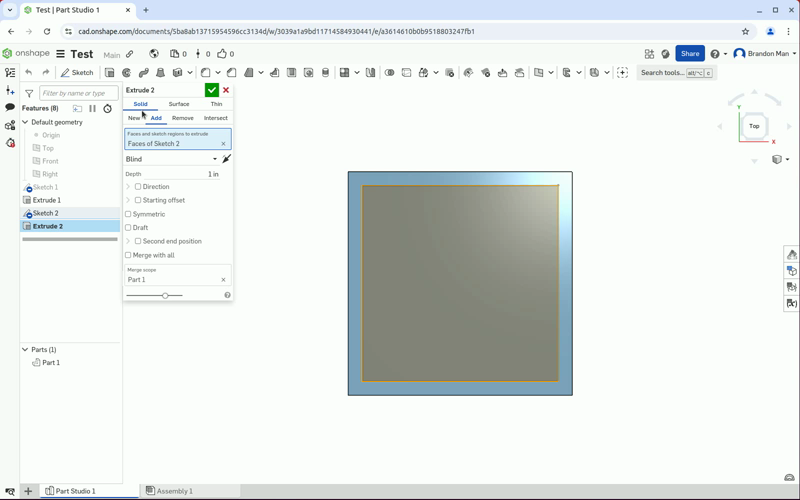
mouse_move(137, 120)
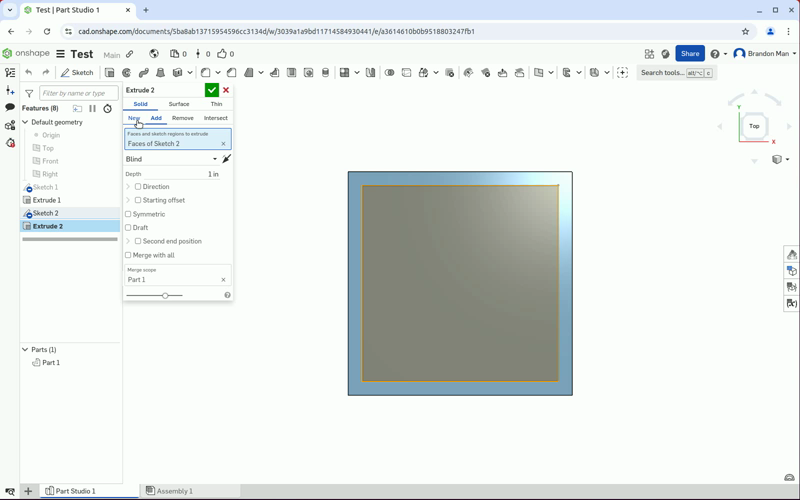
click(137, 120)
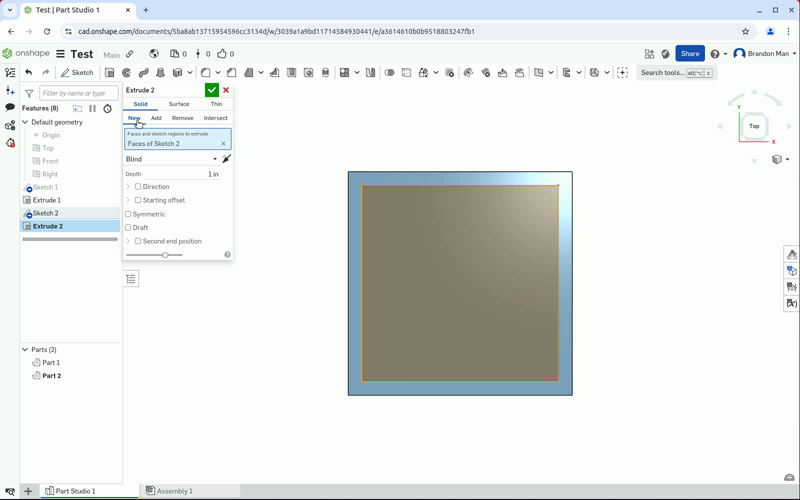
key(tab, 4)
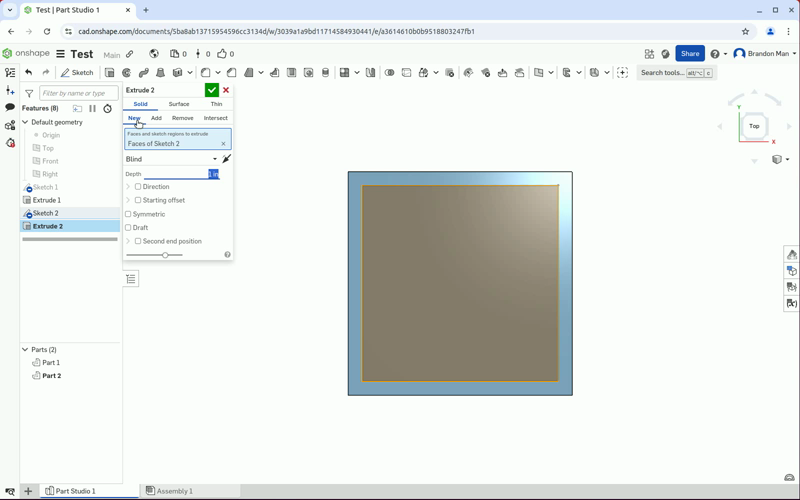
text(-0.963)
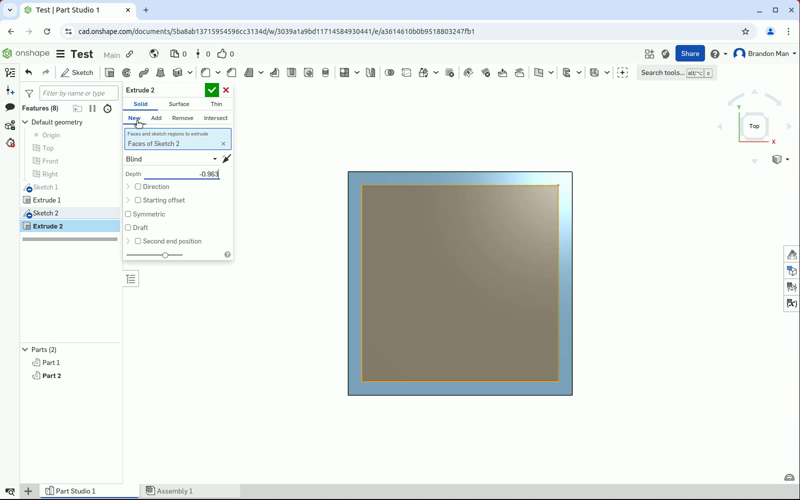
key(enter)
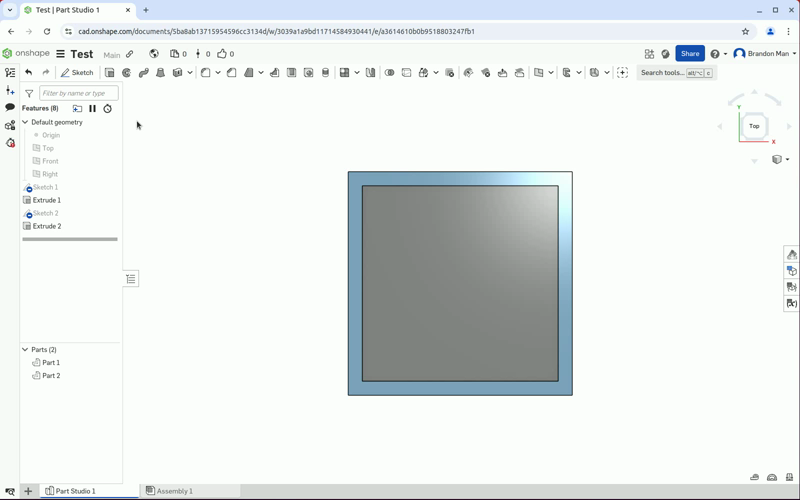
key(shift+h)
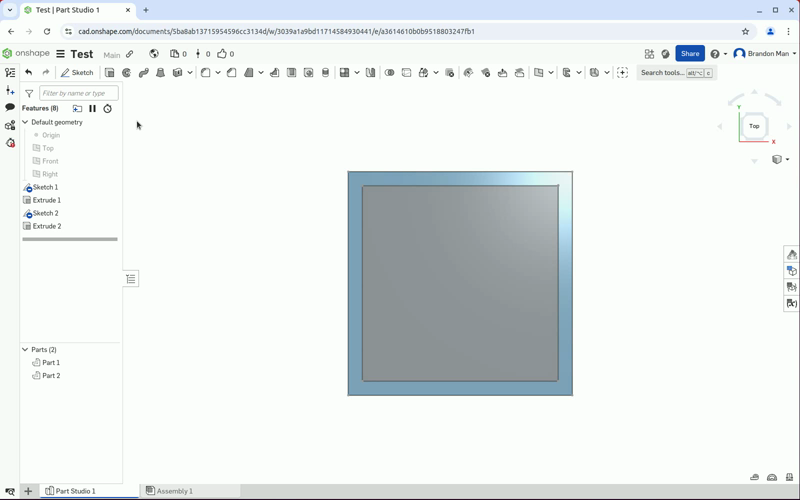
key(shift+h)
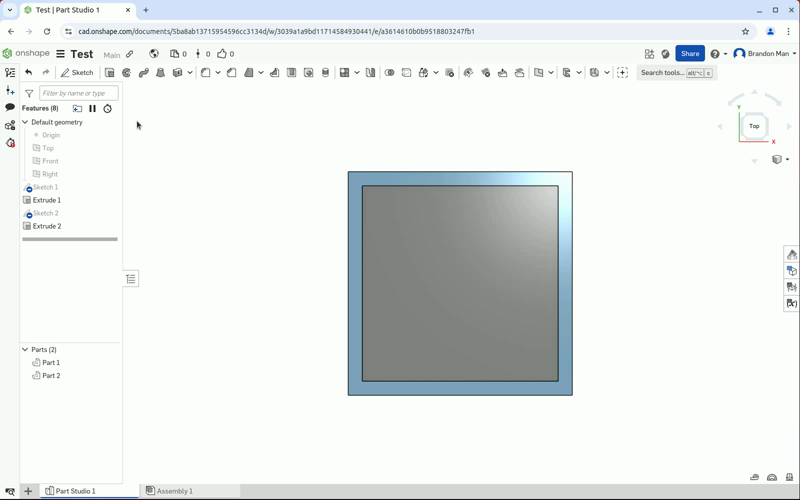
mouse_move(73, 189)
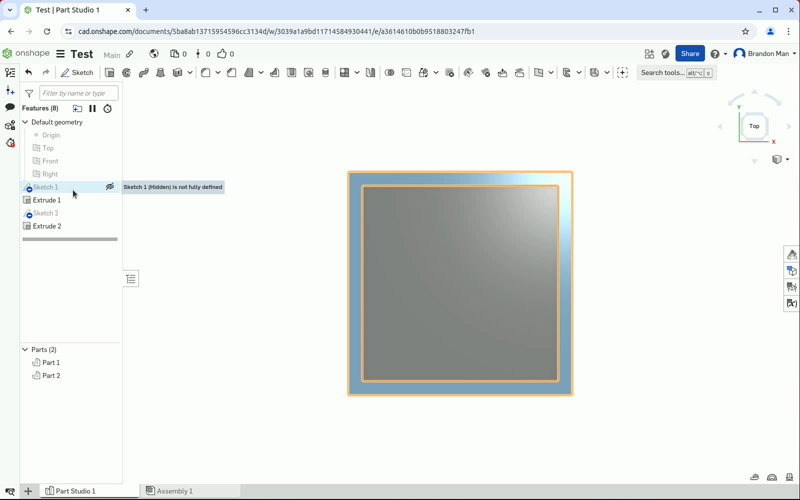
click(73, 189)
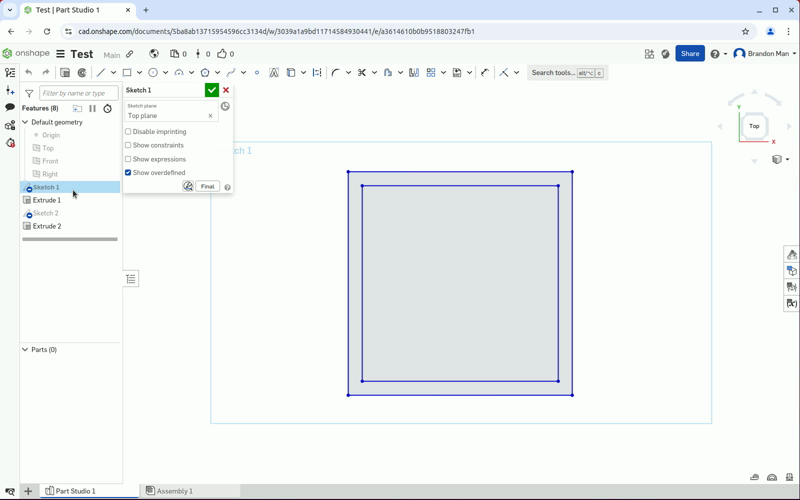
mouse_move(229, 92)
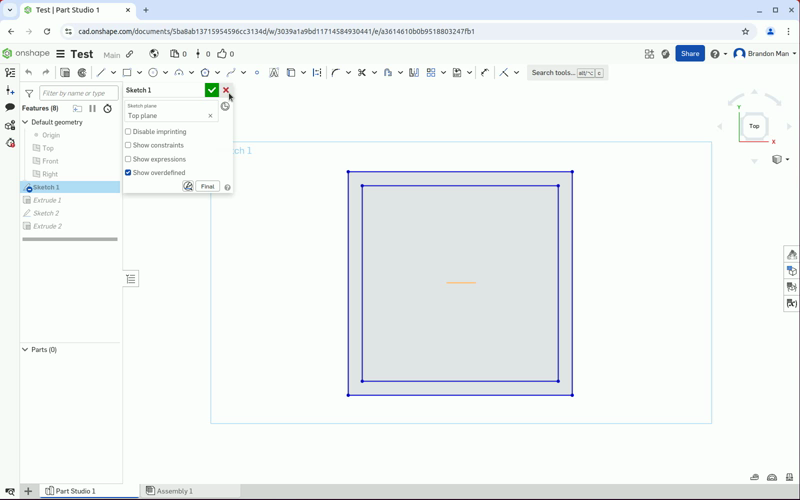
click(229, 92)
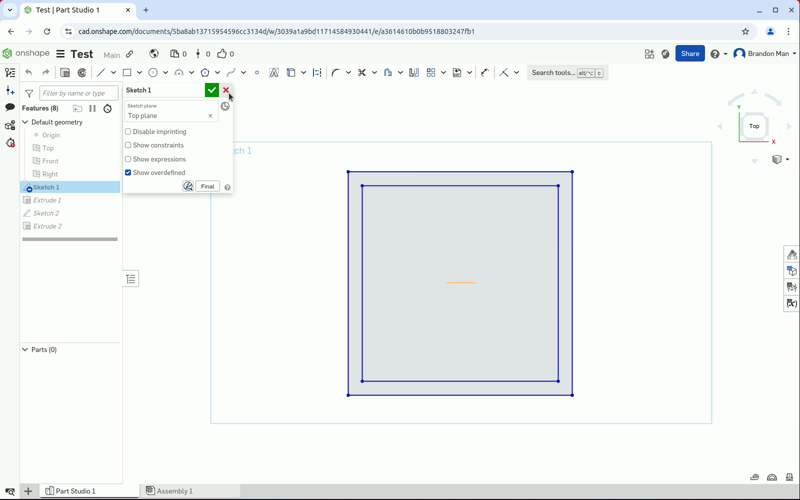
key(shift+s)
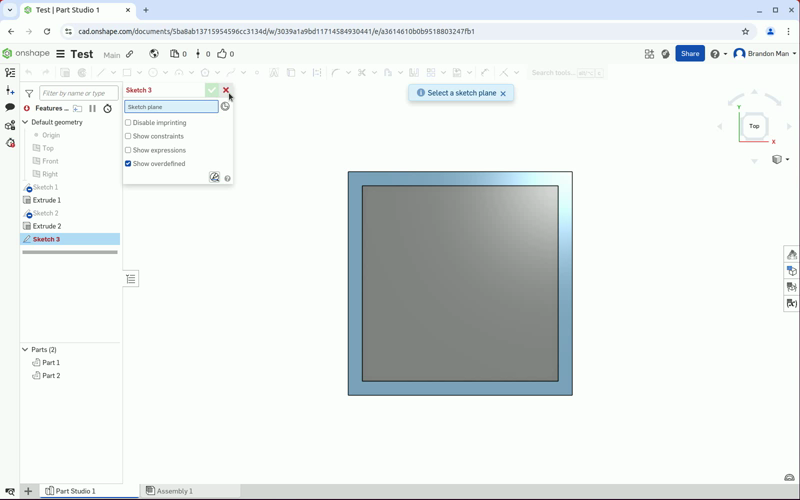
mouse_move(73, 150)
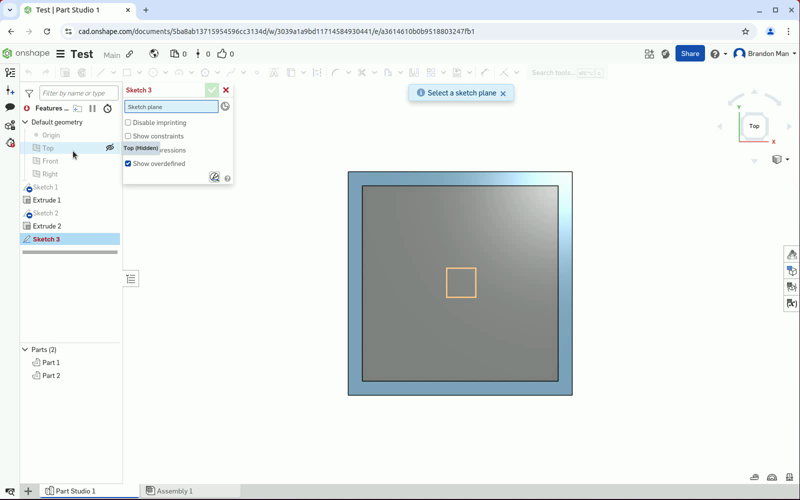
click(73, 150)
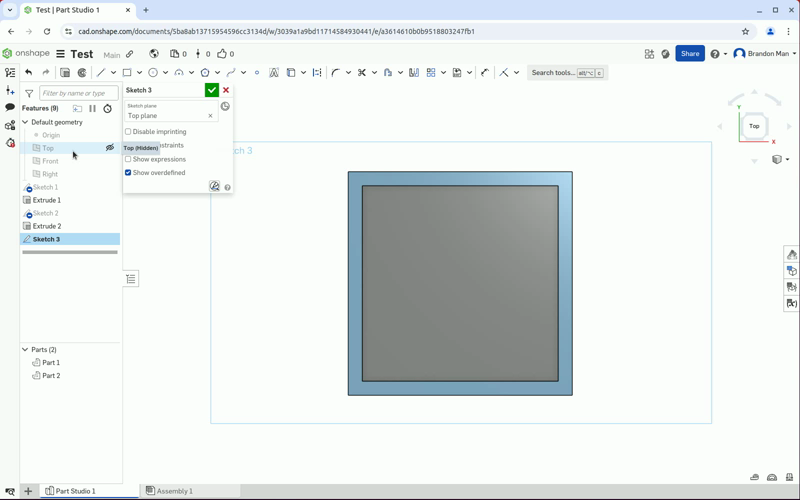
mouse_move(73, 352)
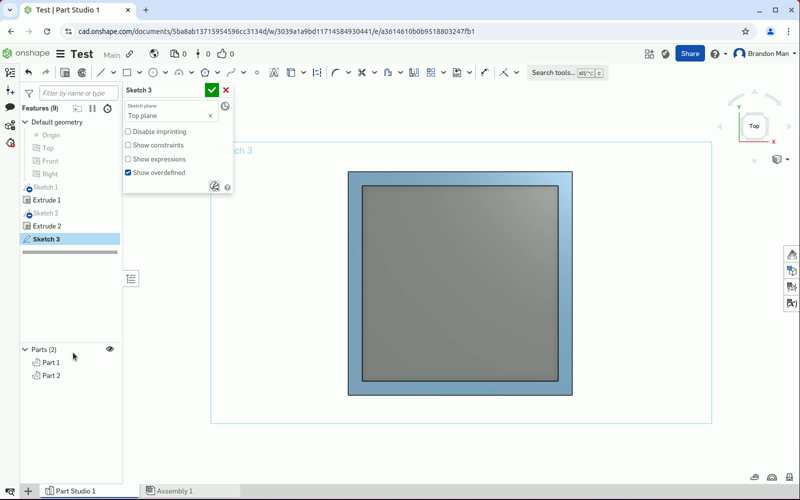
key(y)
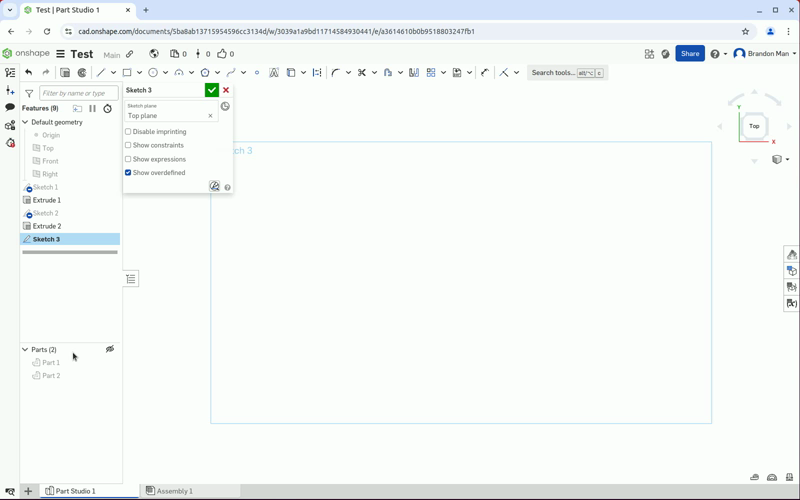
key(l)
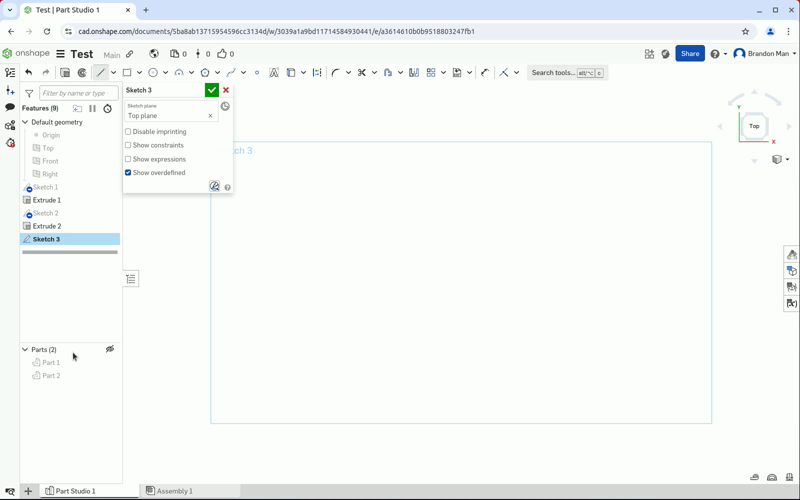
key_down(shift)
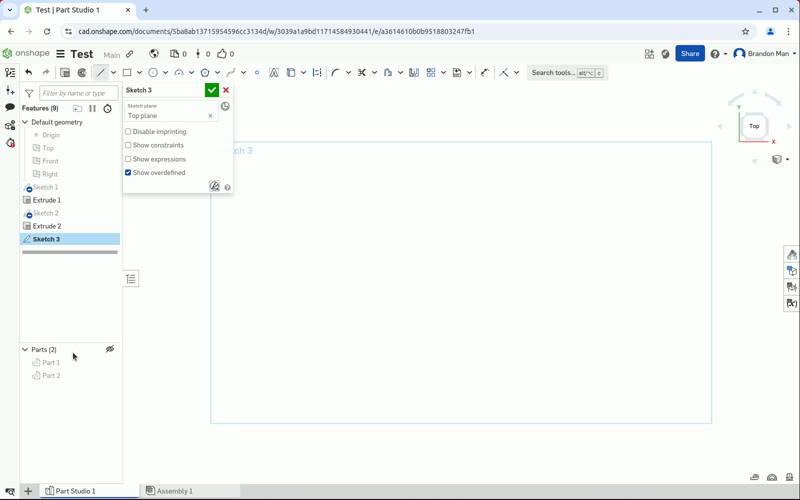
mouse_move(348, 395)
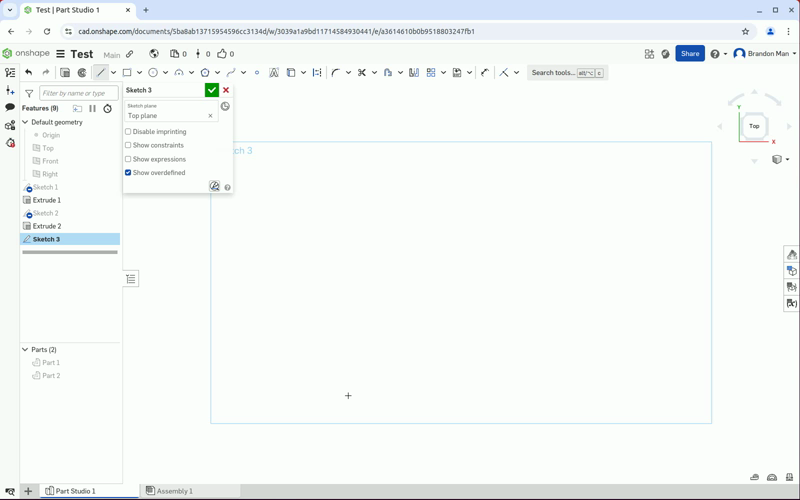
click(348, 395)
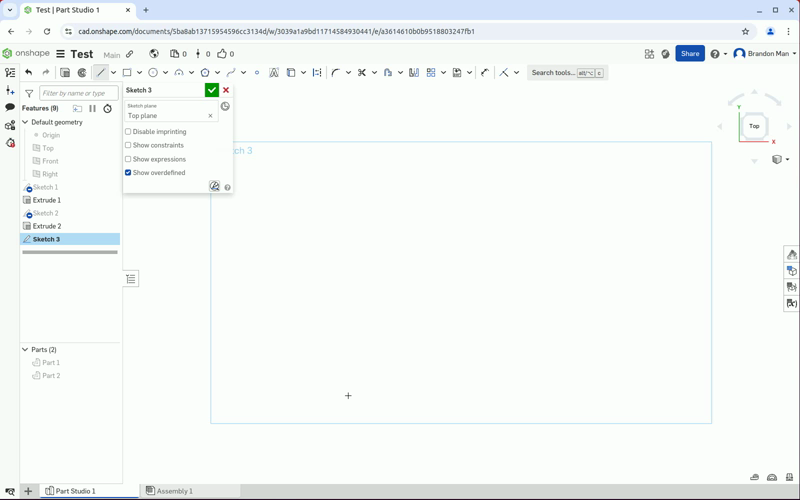
key_up(shift)
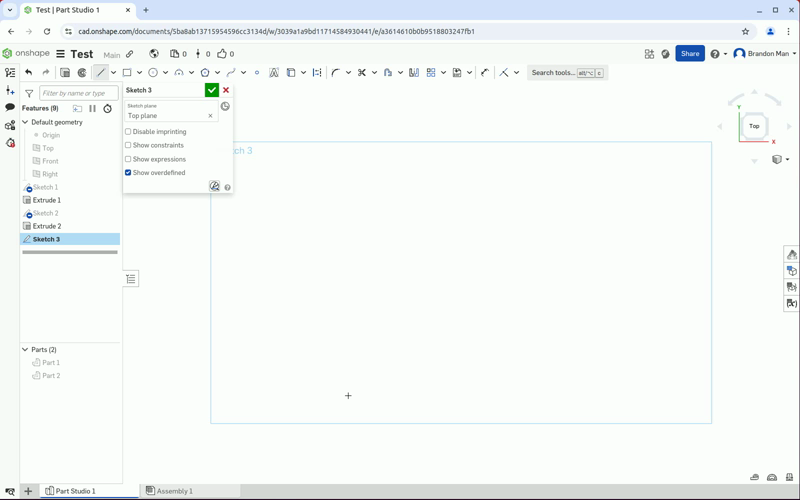
key_down(shift)
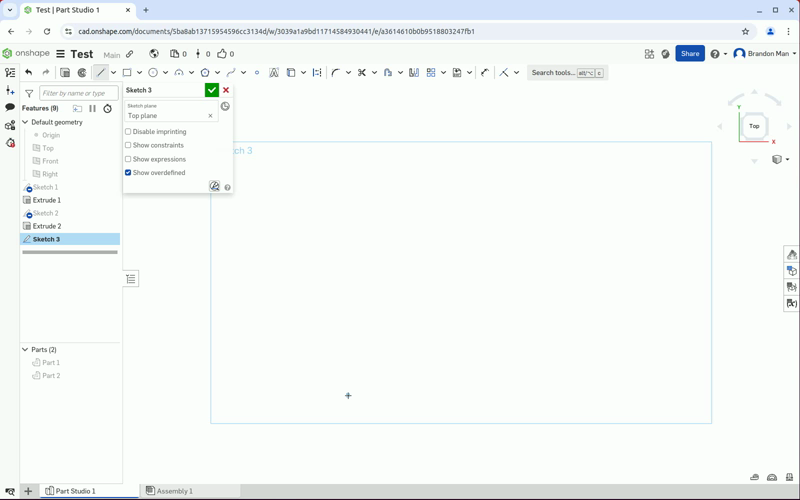
mouse_move(572, 395)
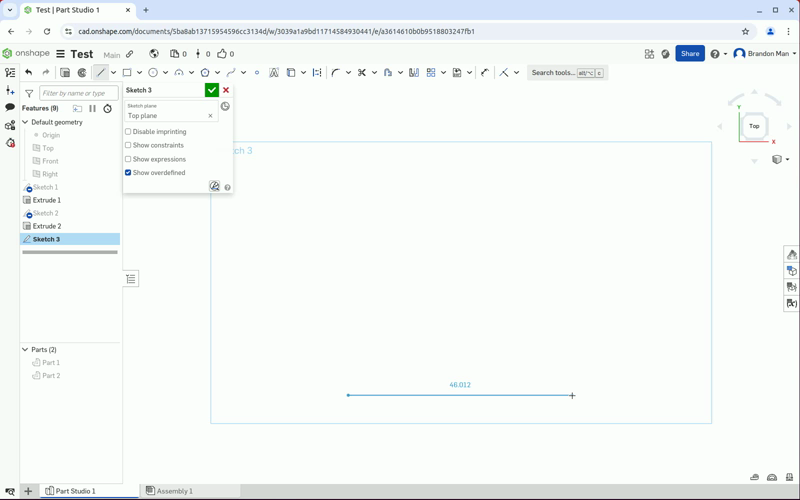
click(572, 395)
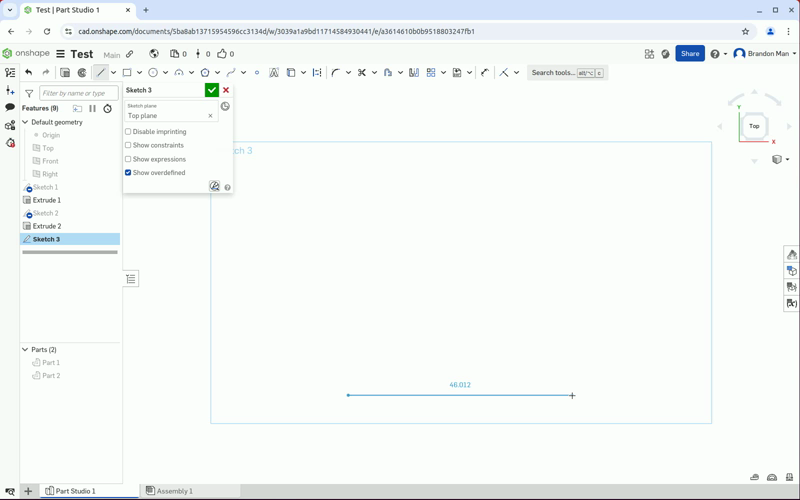
key_up(shift)
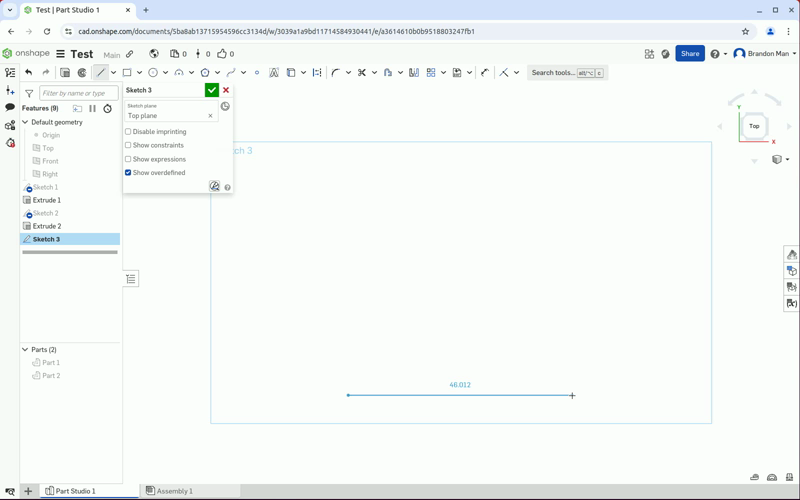
key_down(shift)
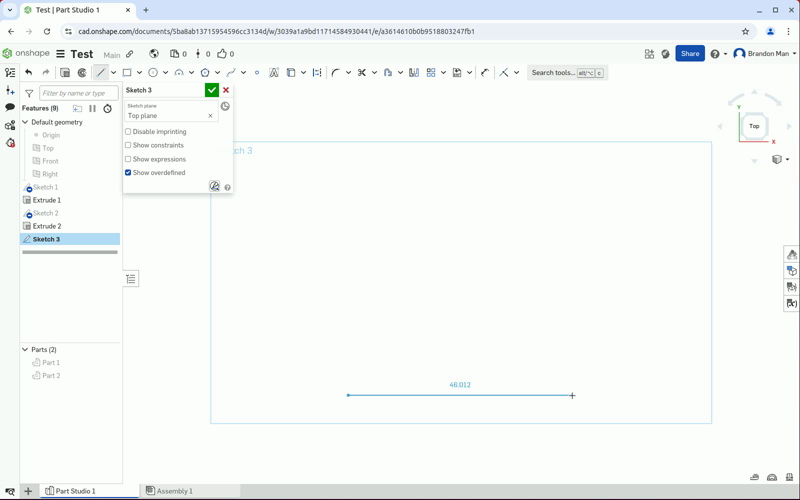
mouse_move(572, 171)
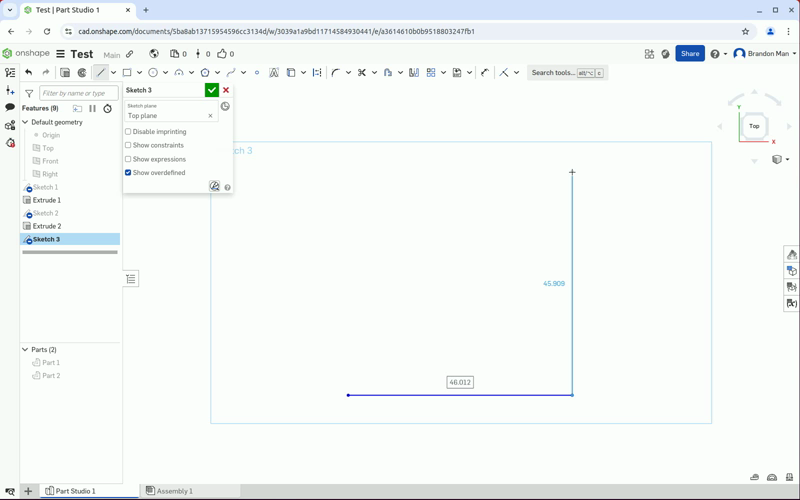
click(572, 171)
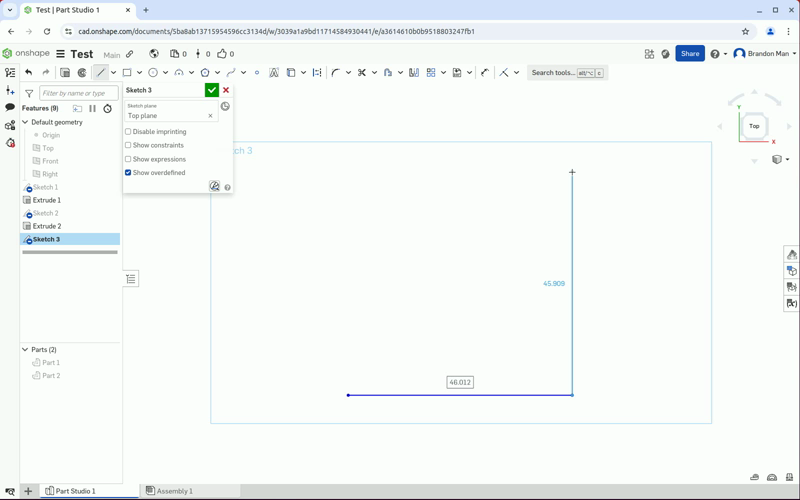
key_up(shift)
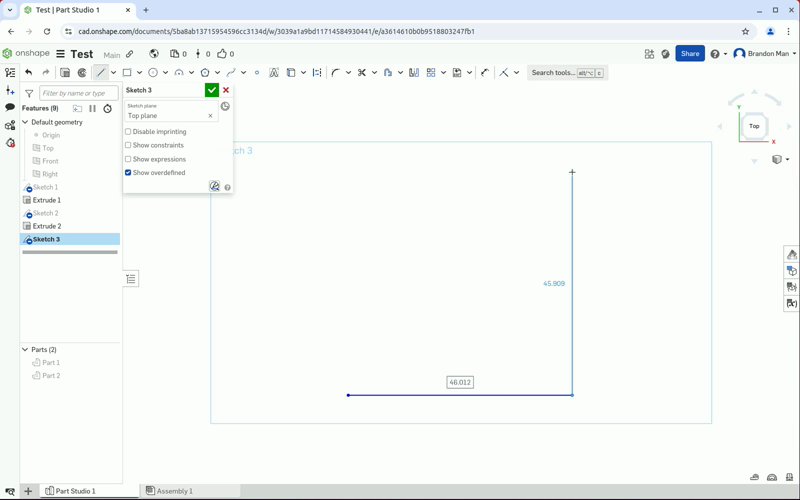
key_down(shift)
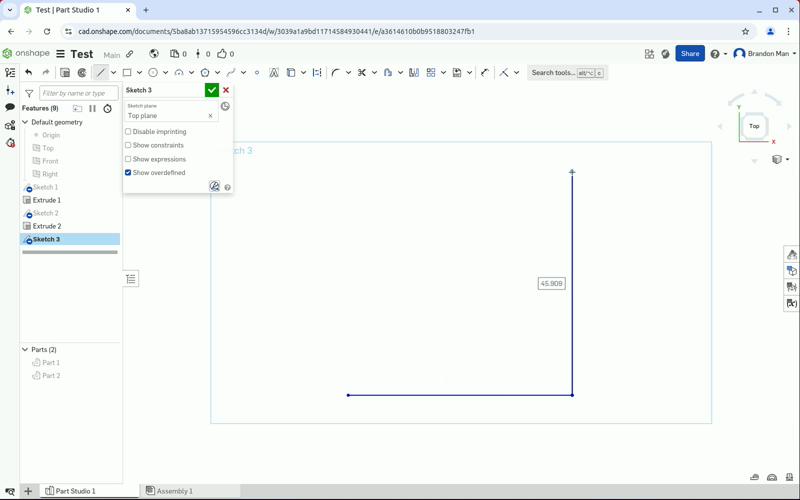
mouse_move(348, 171)
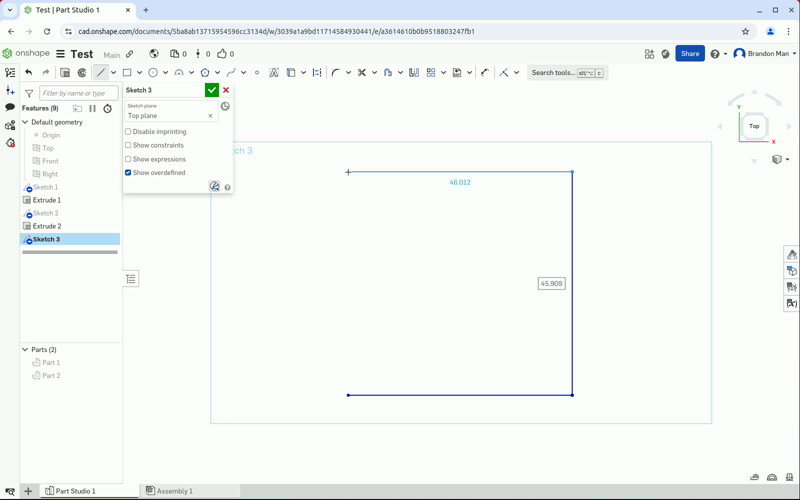
click(348, 171)
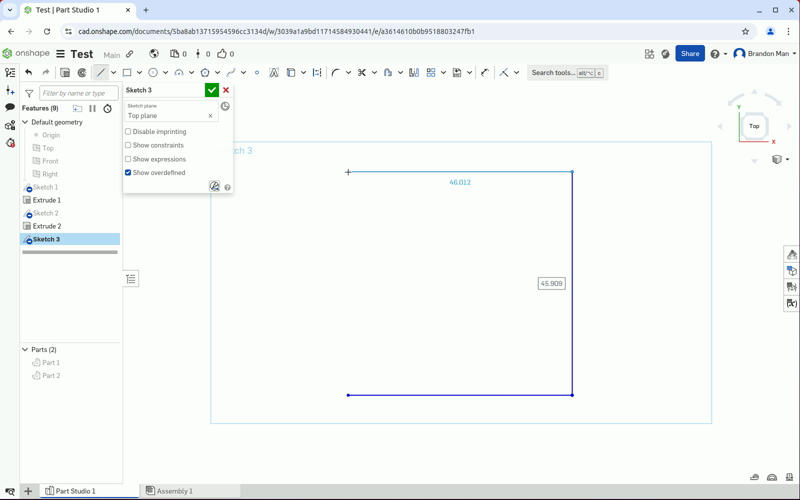
key_up(shift)
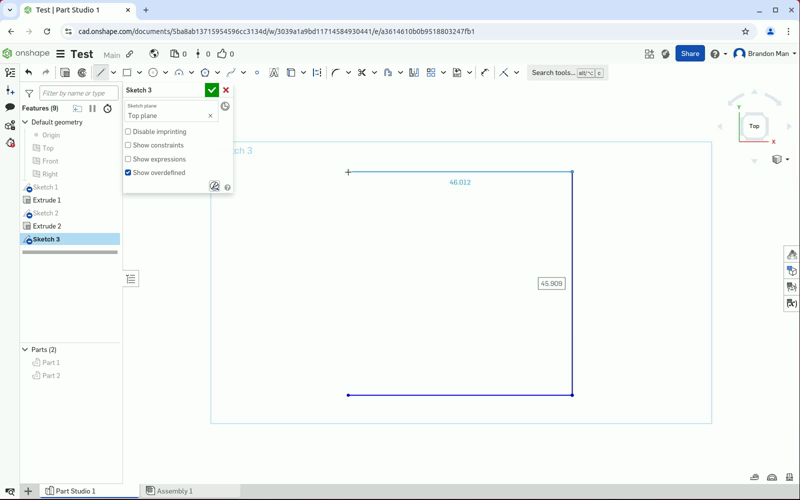
key_down(shift)
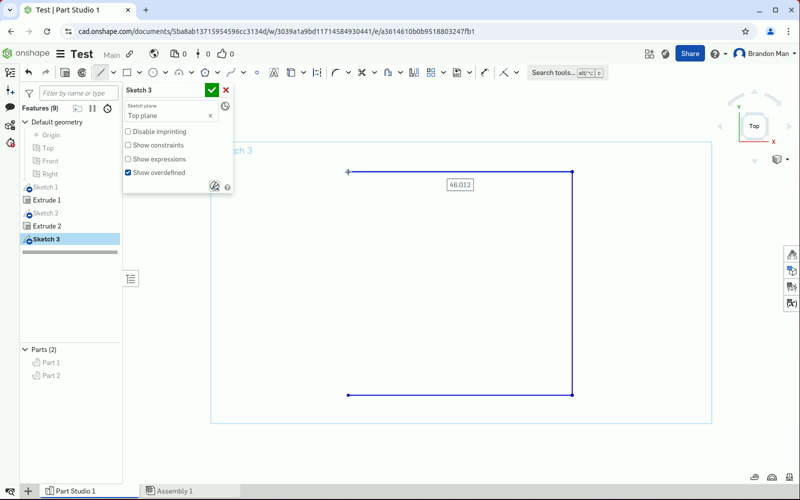
mouse_move(348, 395)
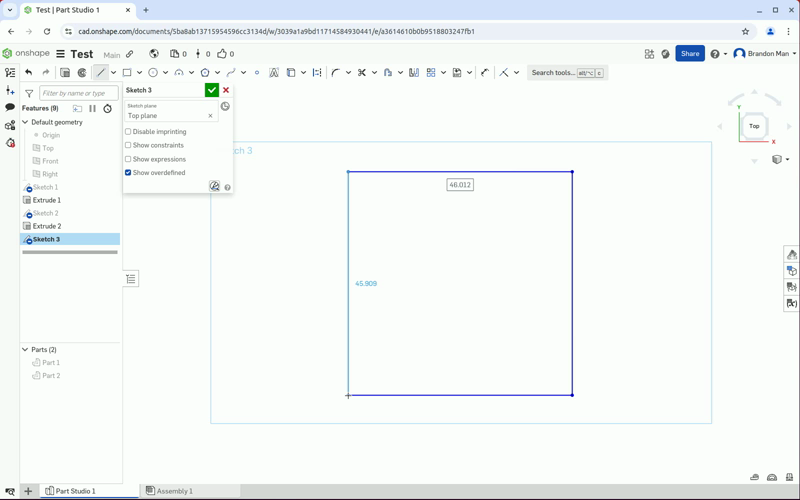
key_up(shift)
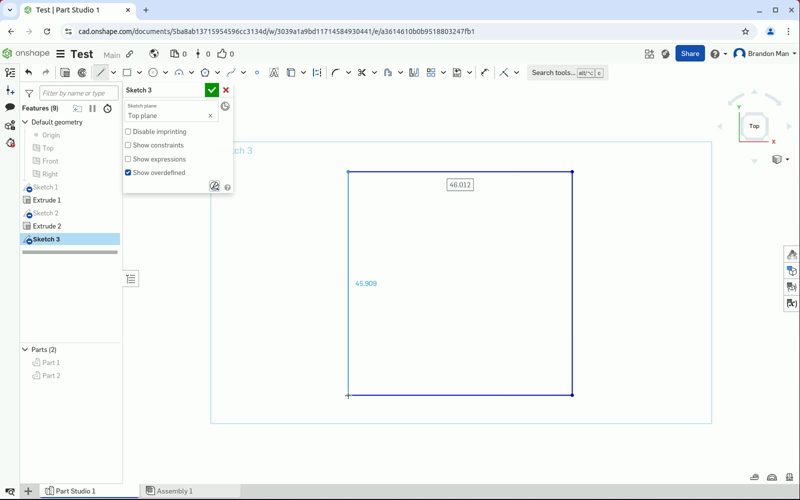
click(348, 395)
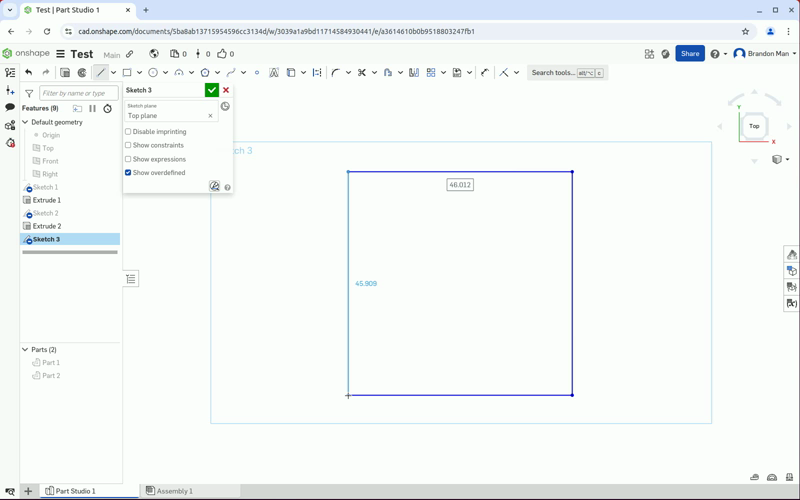
key(esc)
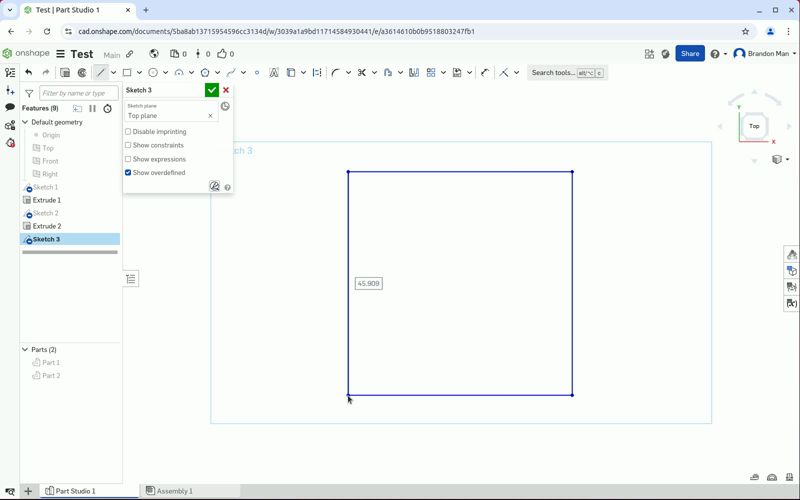
key(l)
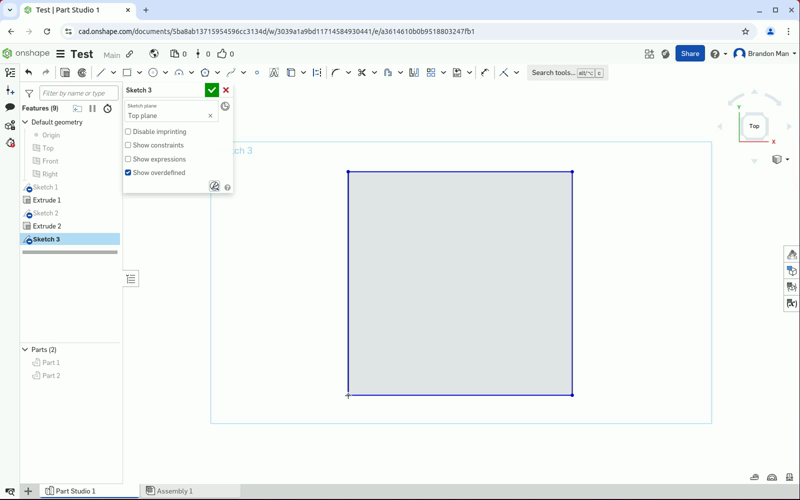
key_down(shift)
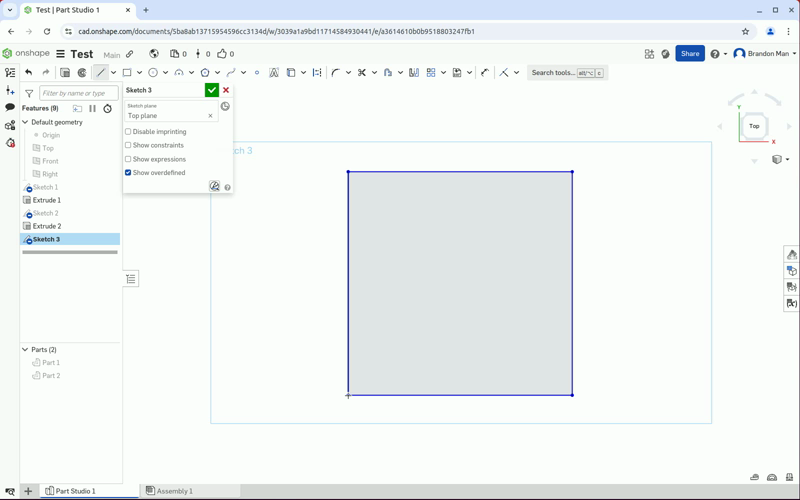
mouse_move(362, 381)
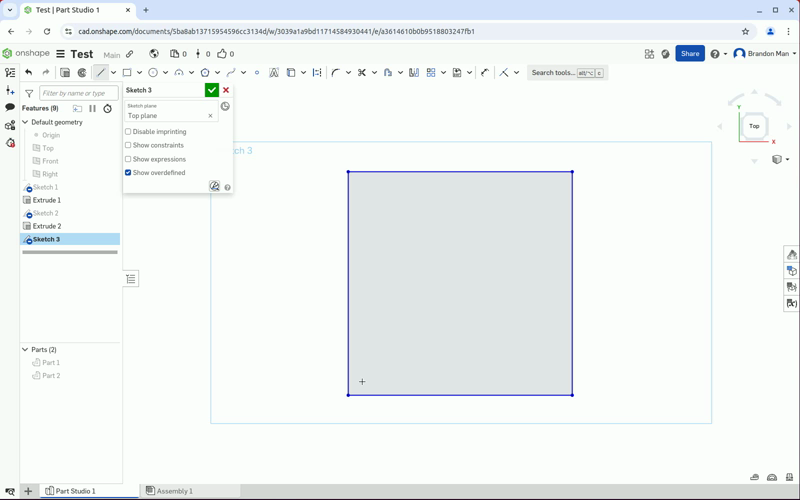
click(362, 381)
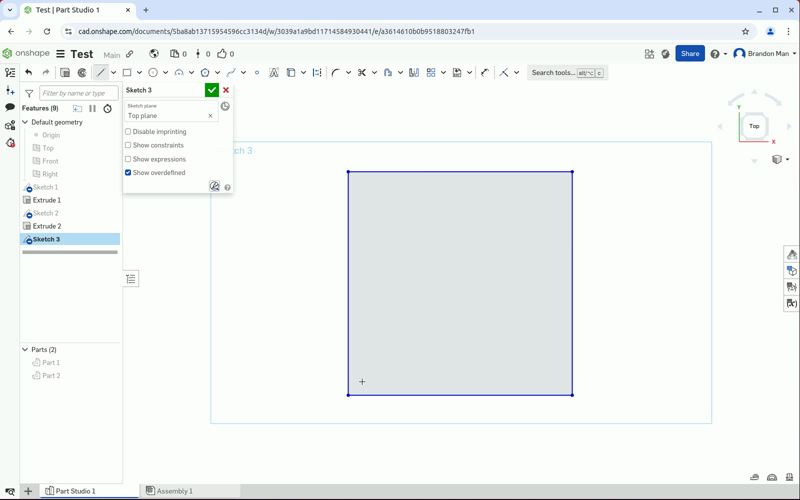
key_up(shift)
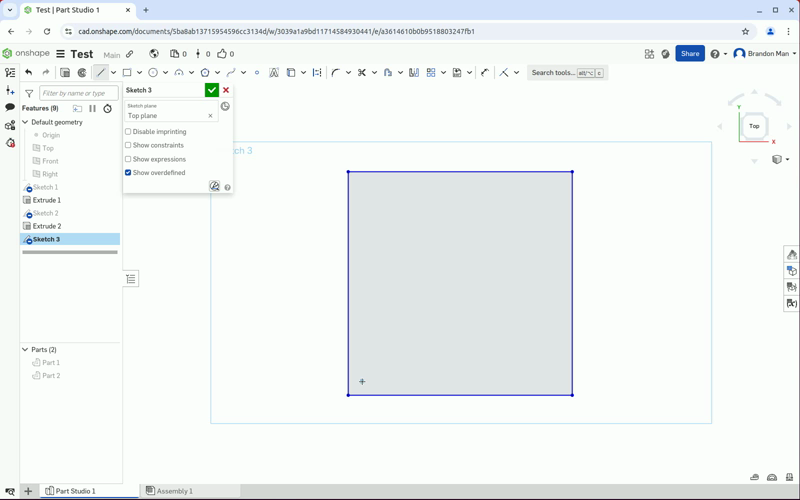
key_down(shift)
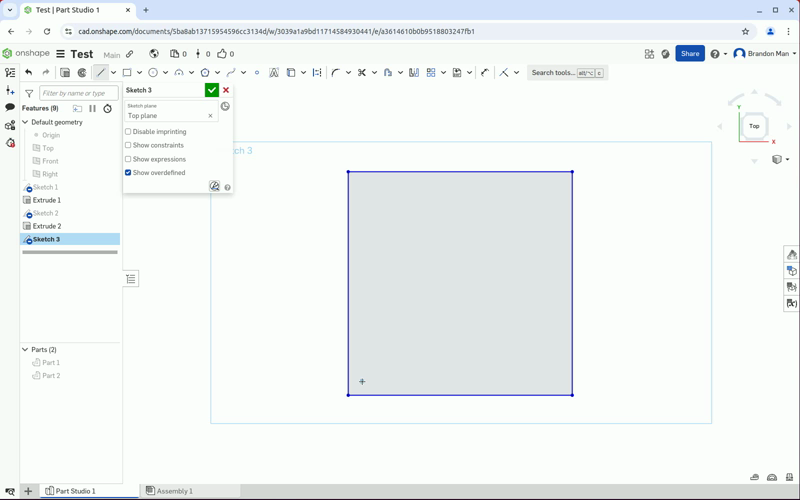
mouse_move(558, 381)
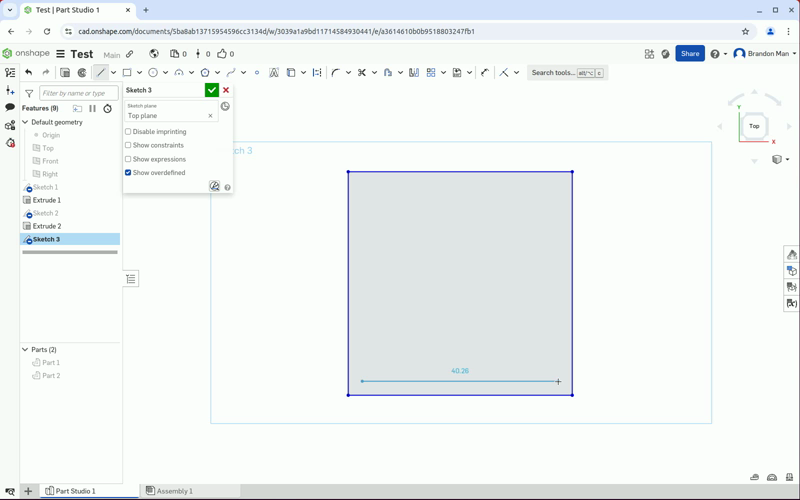
click(558, 381)
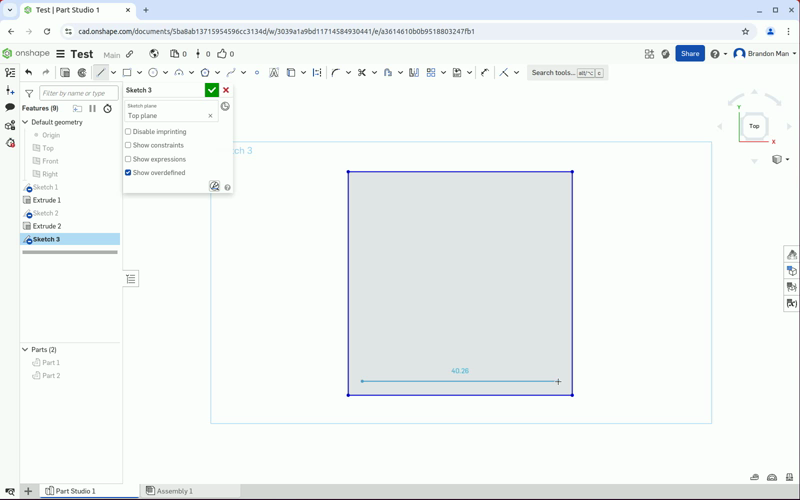
key_up(shift)
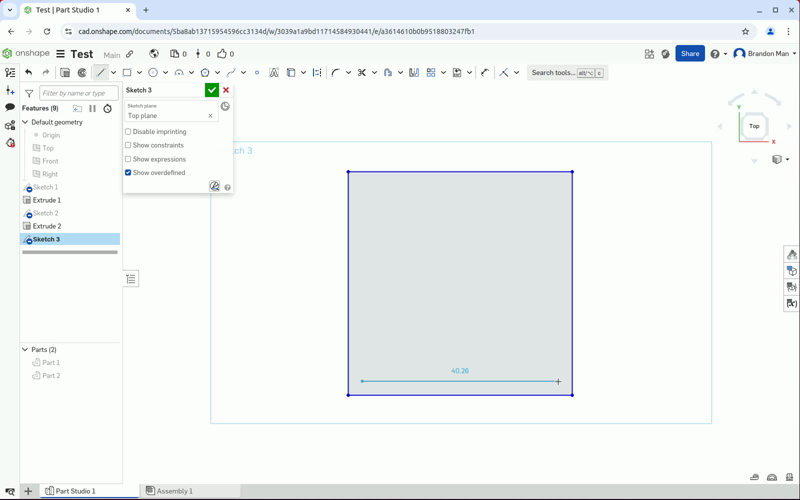
key_down(shift)
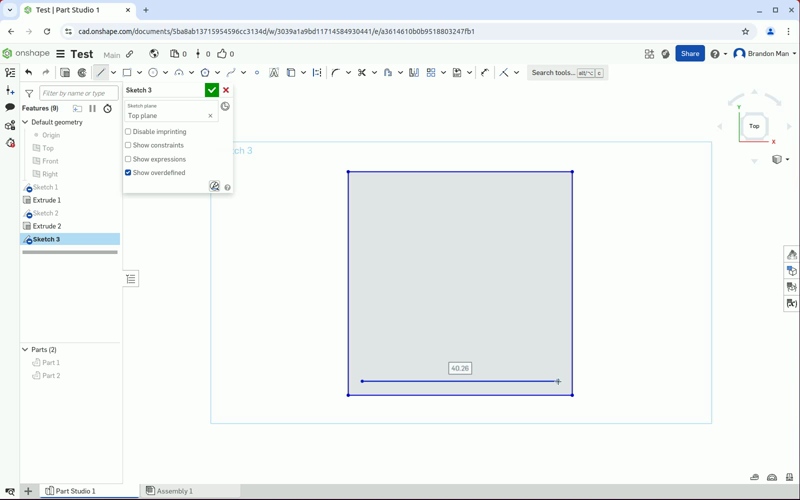
mouse_move(558, 185)
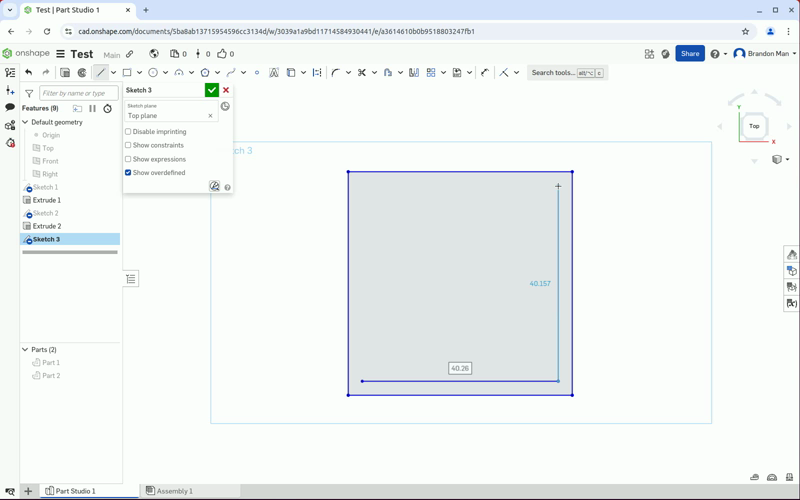
click(558, 185)
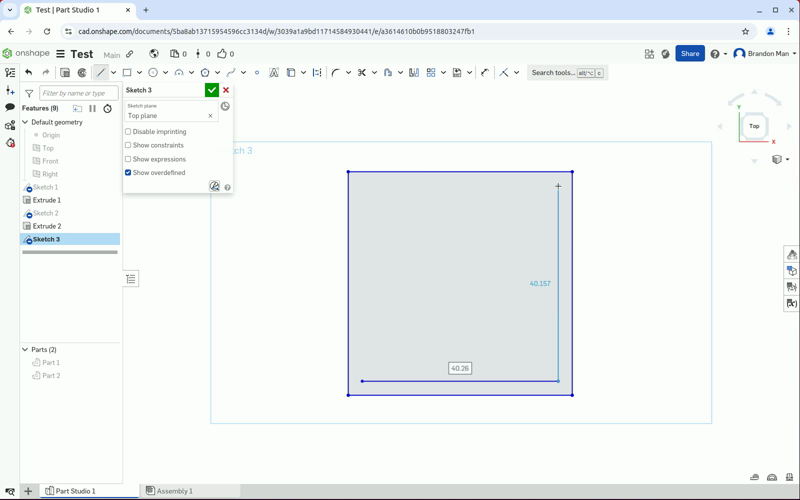
key_up(shift)
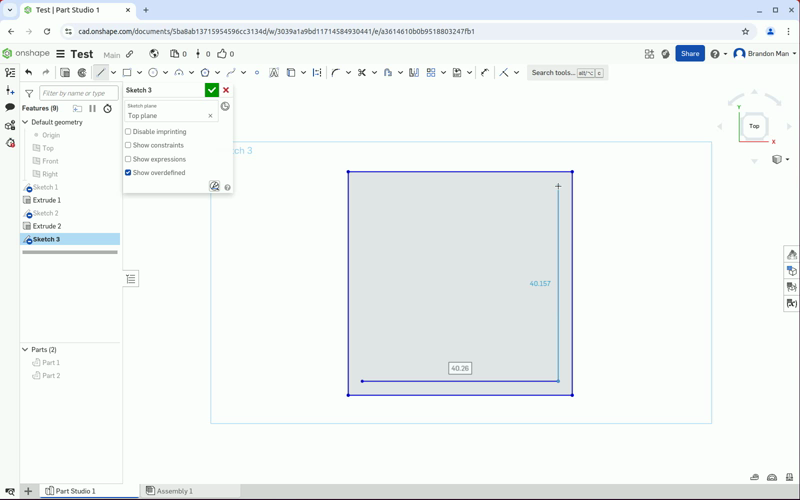
key_down(shift)
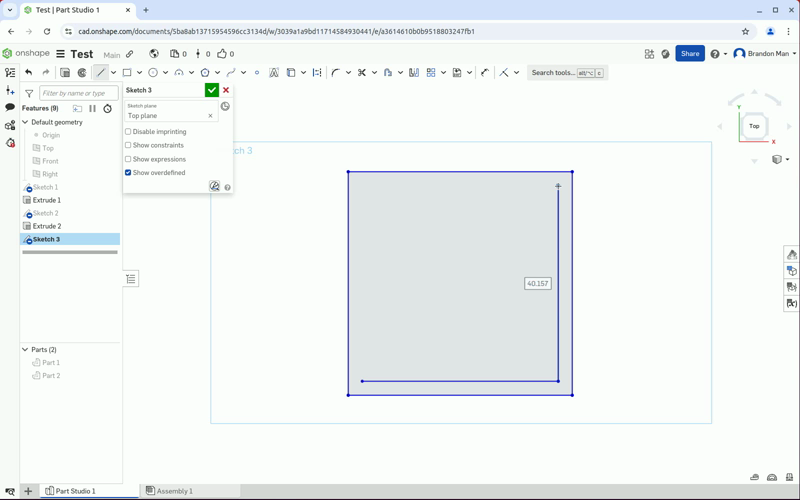
mouse_move(362, 185)
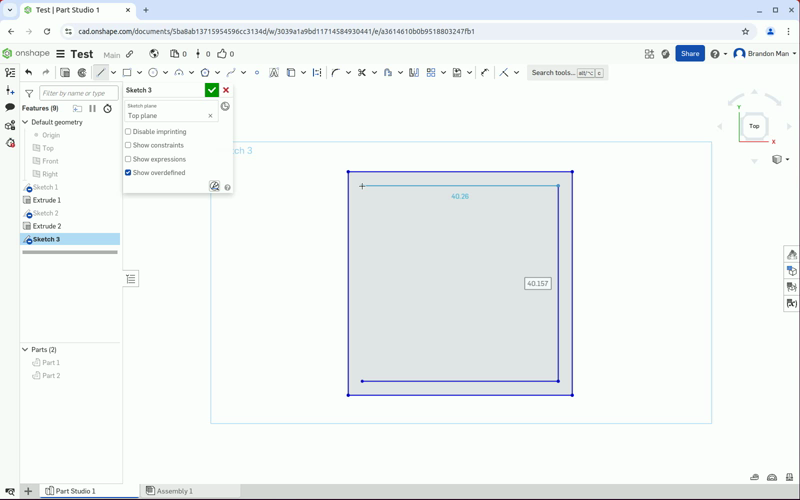
click(362, 185)
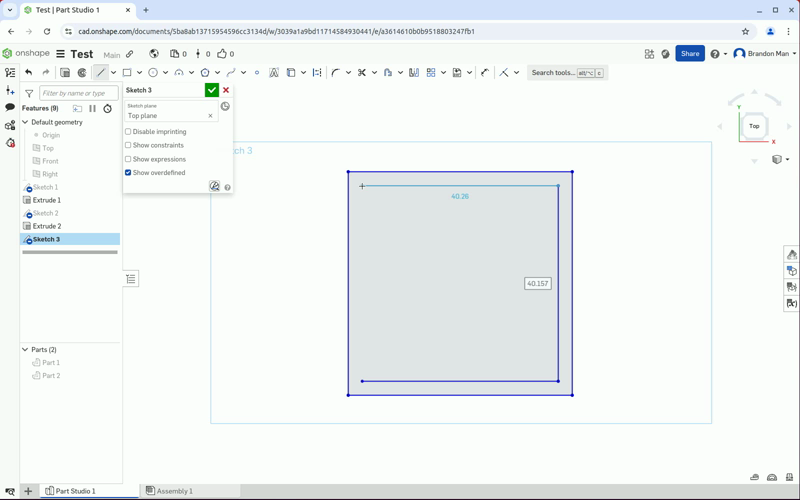
key_up(shift)
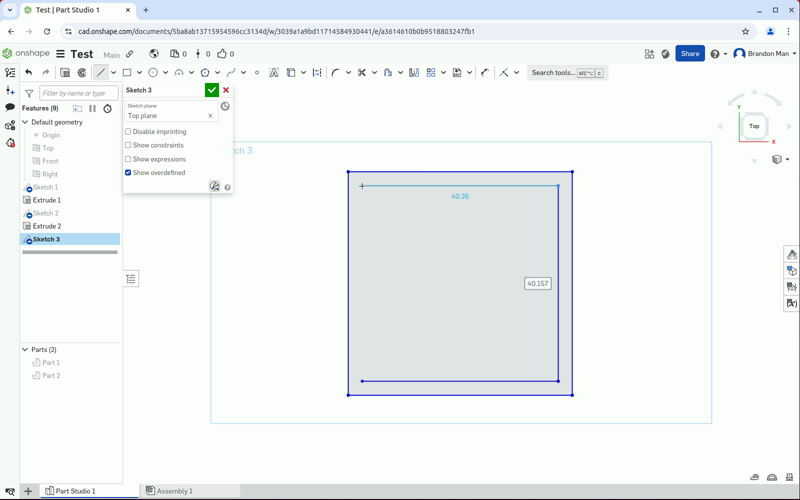
key_down(shift)
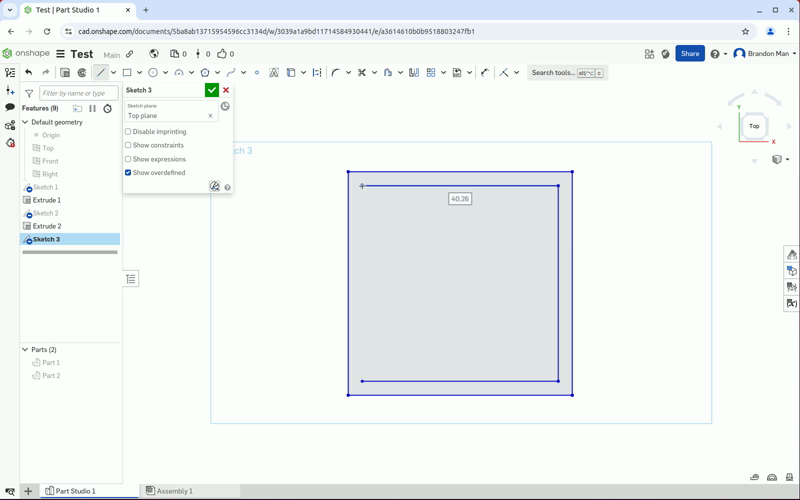
mouse_move(362, 381)
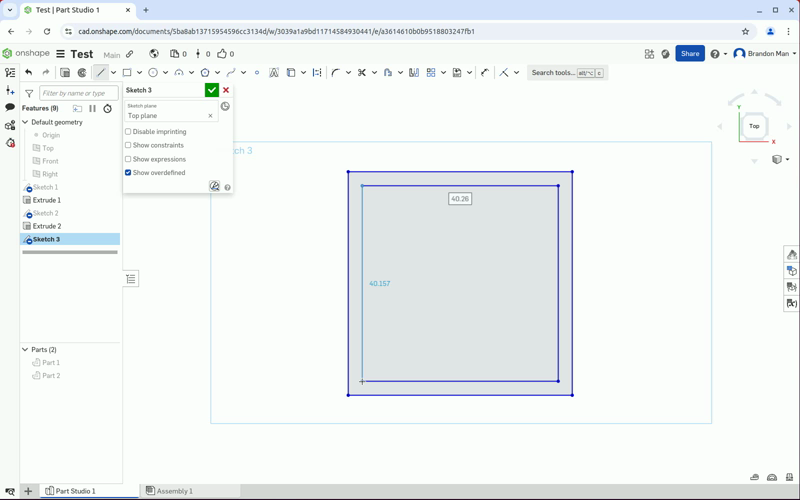
key_up(shift)
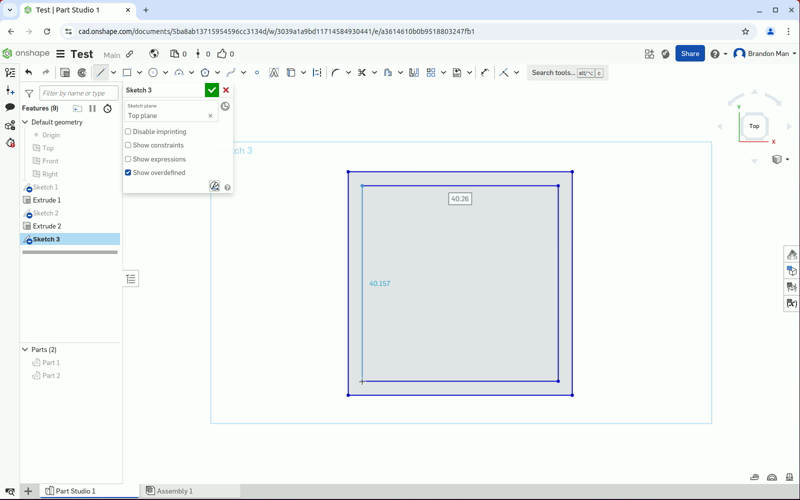
click(362, 381)
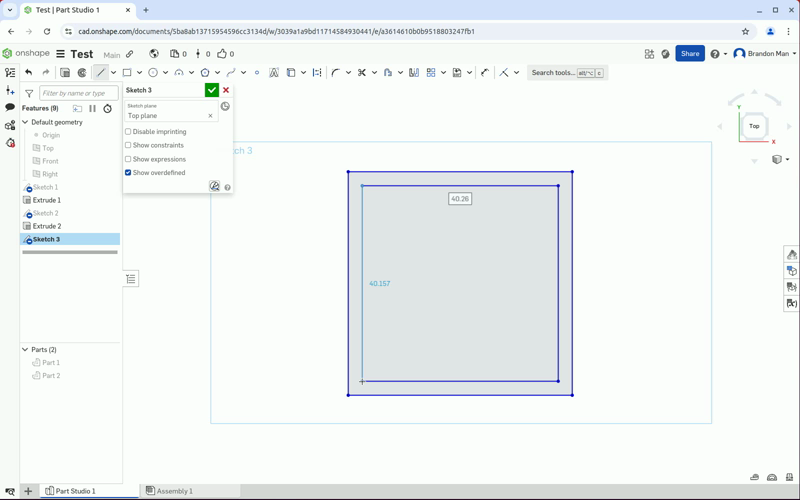
key(esc)
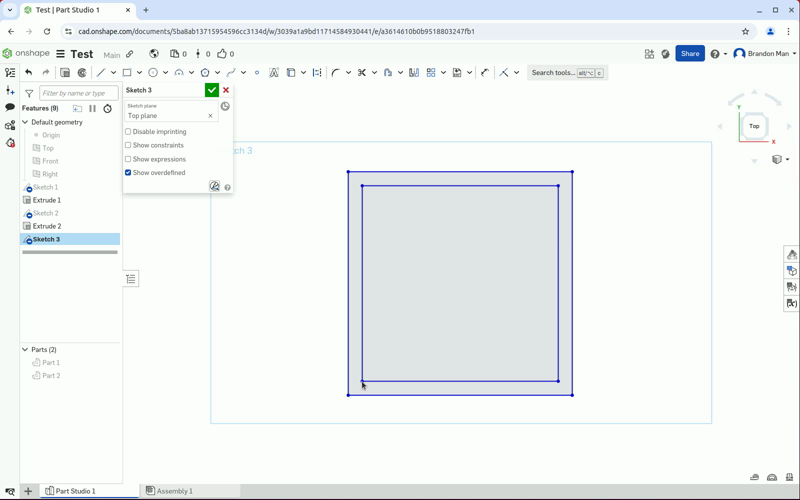
mouse_move(563, 179)
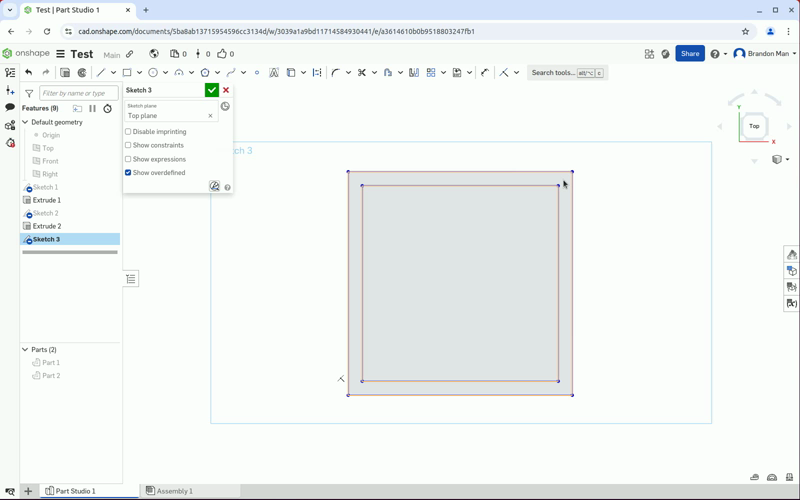
click(563, 179)
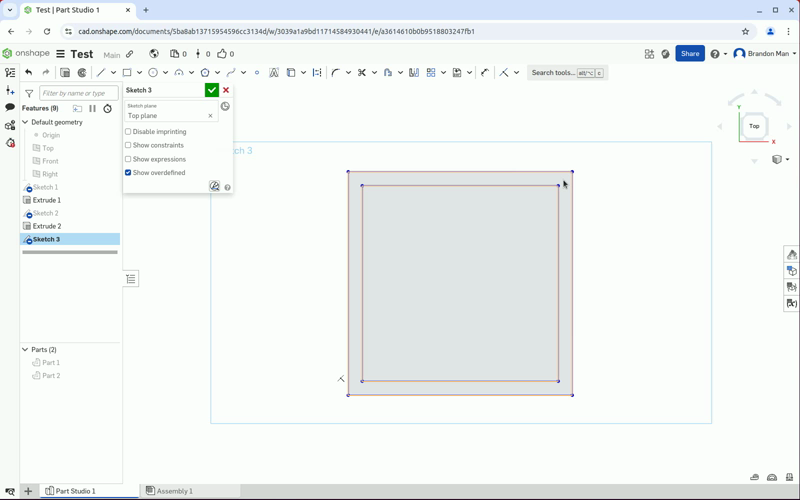
mouse_move(73, 352)
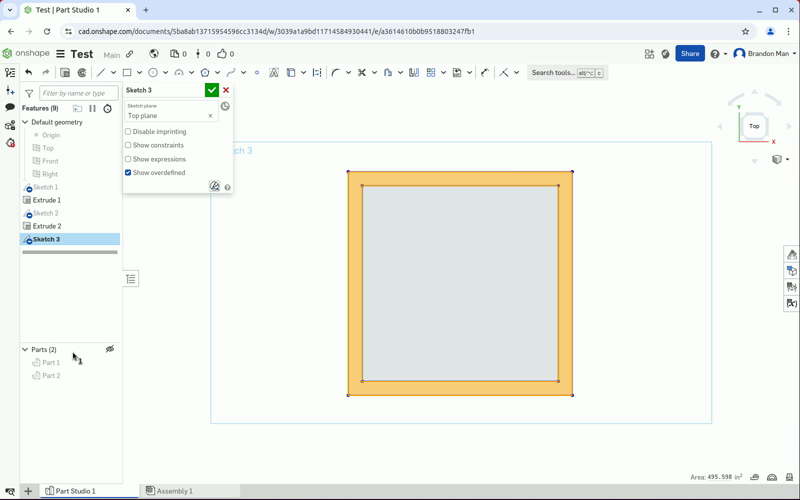
key(shift+y)
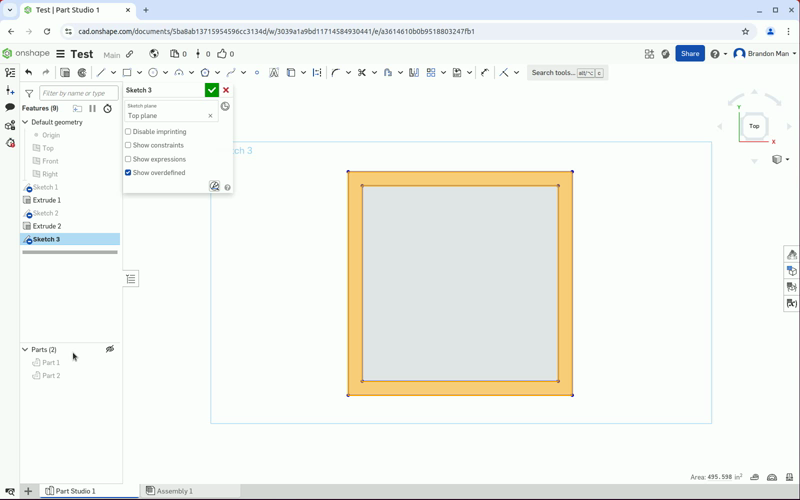
key(shift+e)
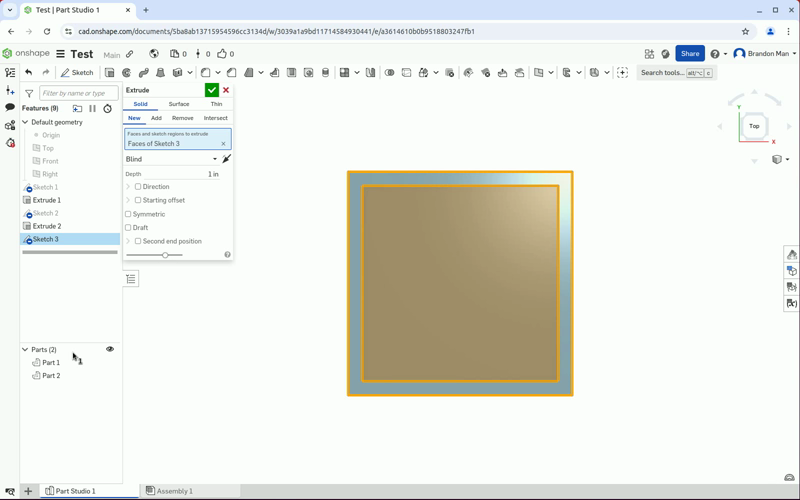
mouse_move(143, 106)
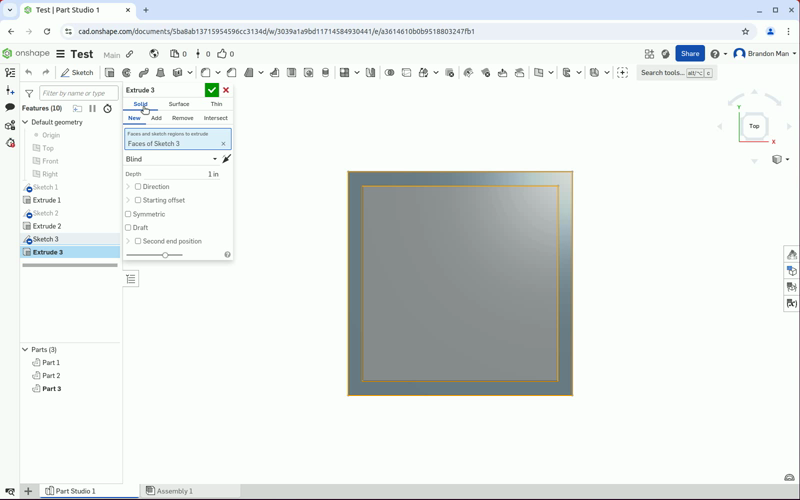
click(143, 106)
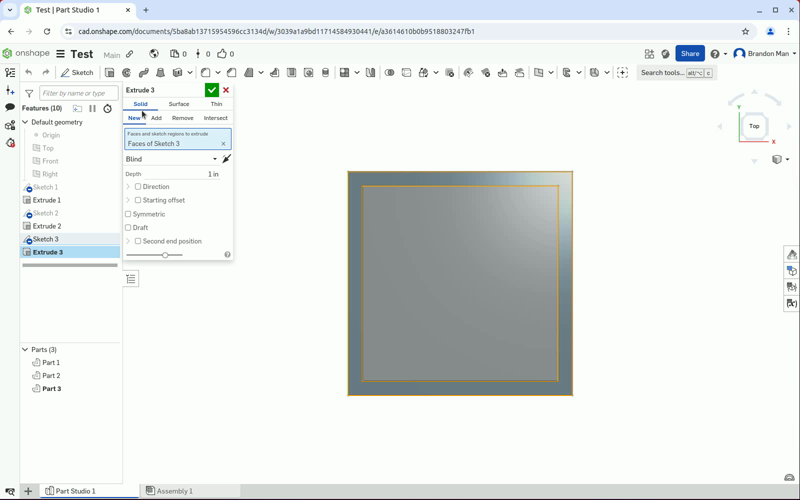
mouse_move(137, 120)
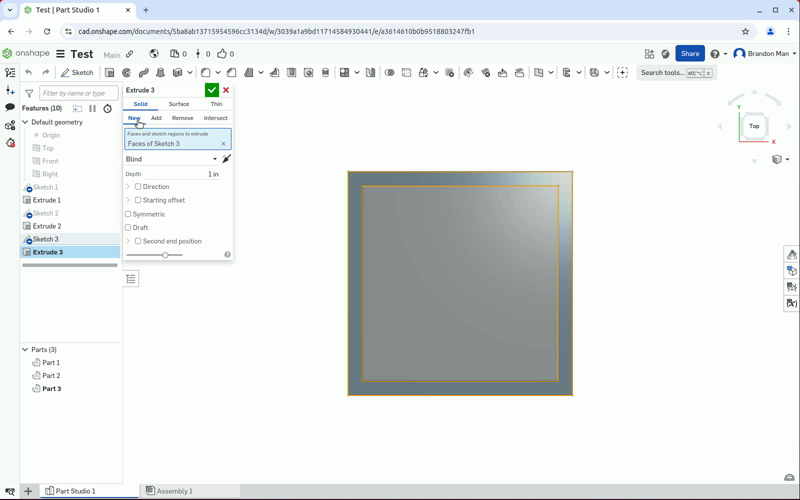
click(137, 120)
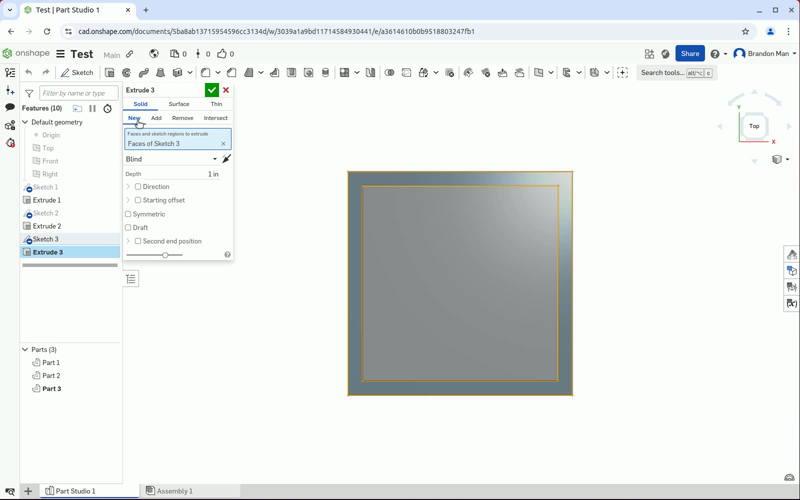
key(tab, 4)
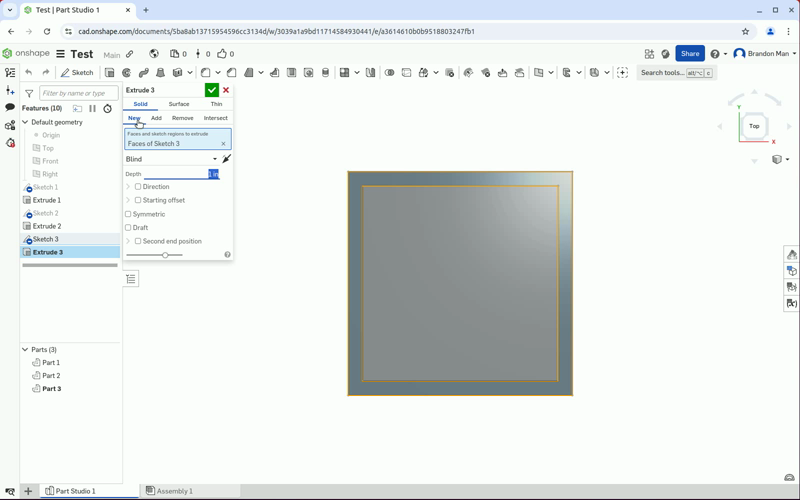
text(-0.963)
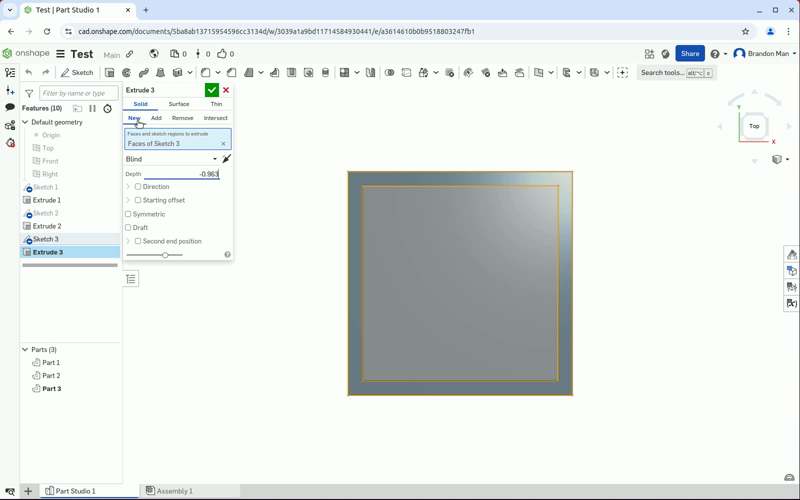
key(enter)
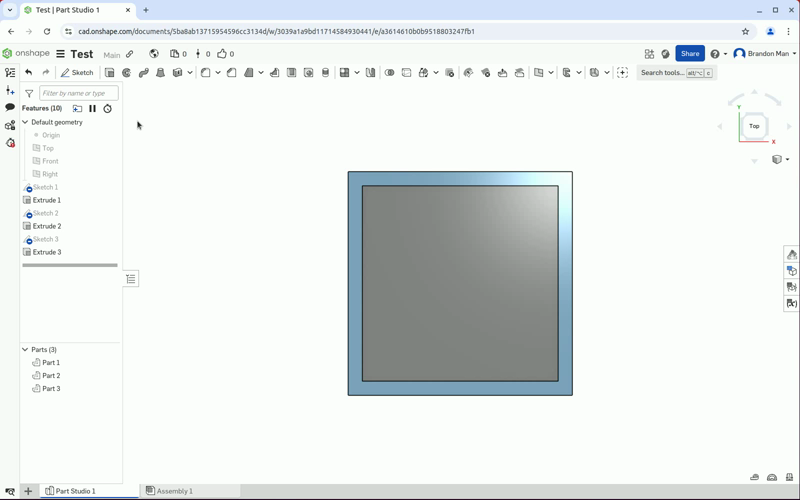
key(shift+h)
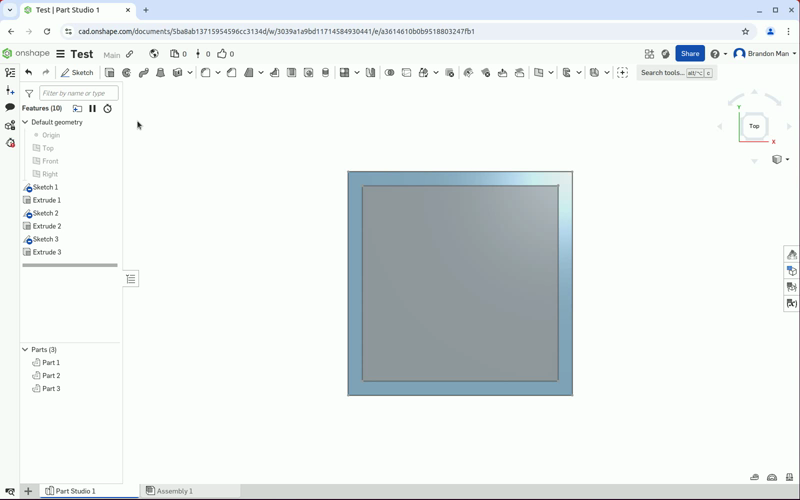
key(shift+h)
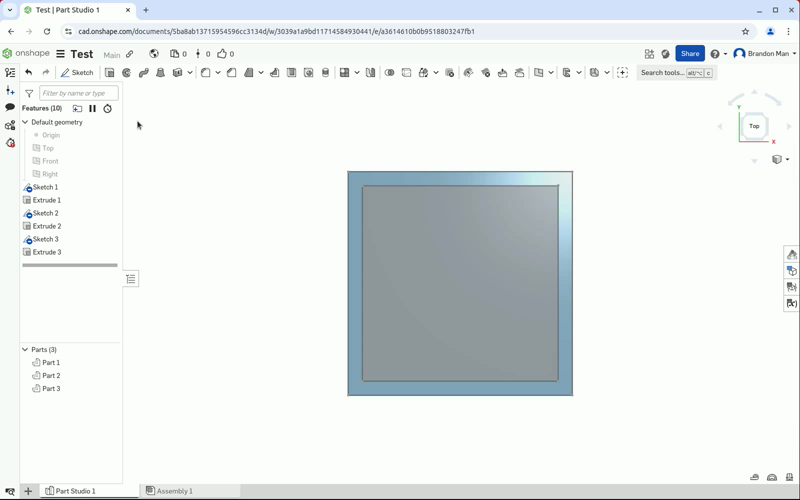
key(shift+7)
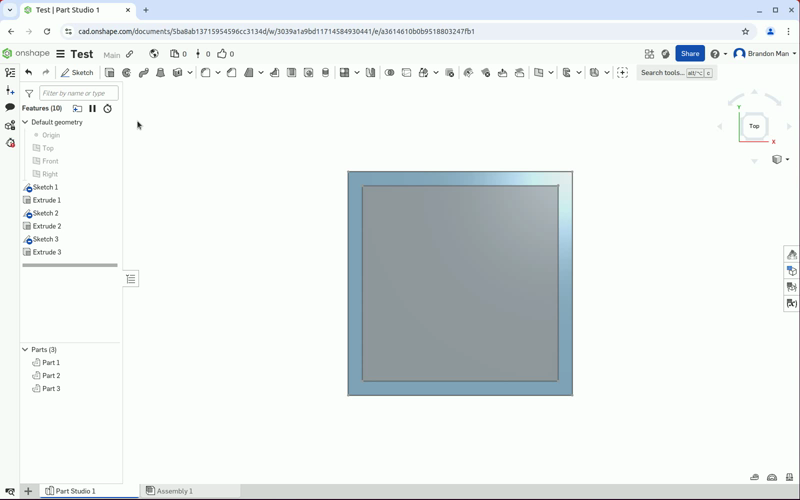
key(up, 3)
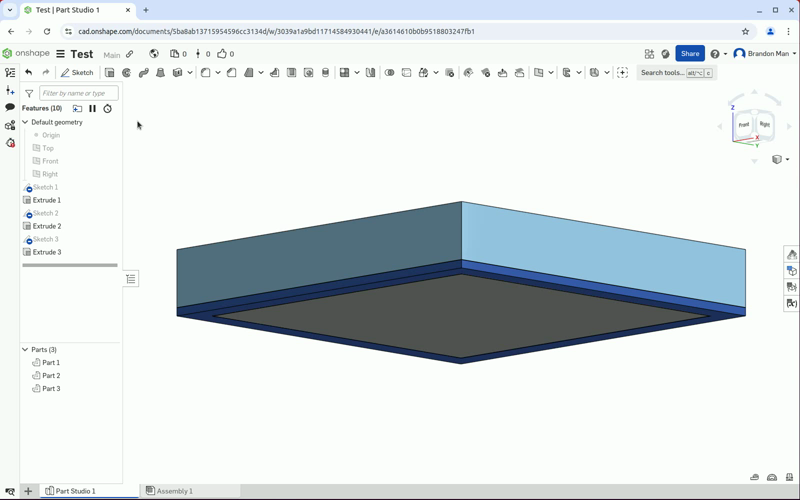
key(left, 3)
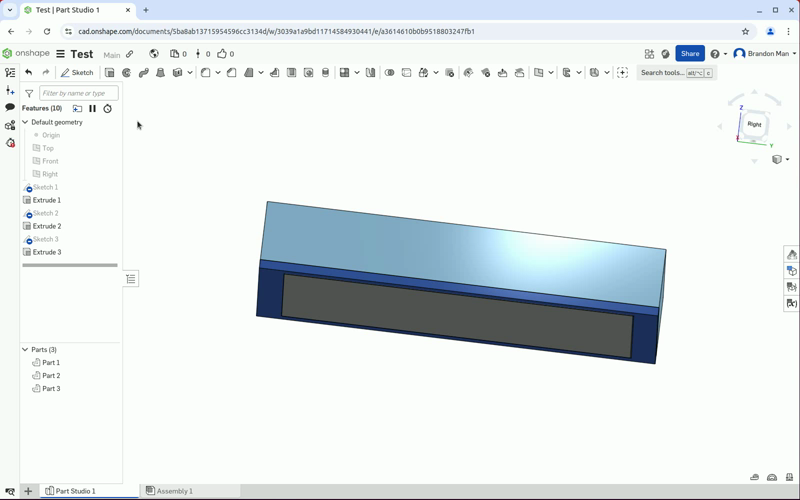
key(right, 3)
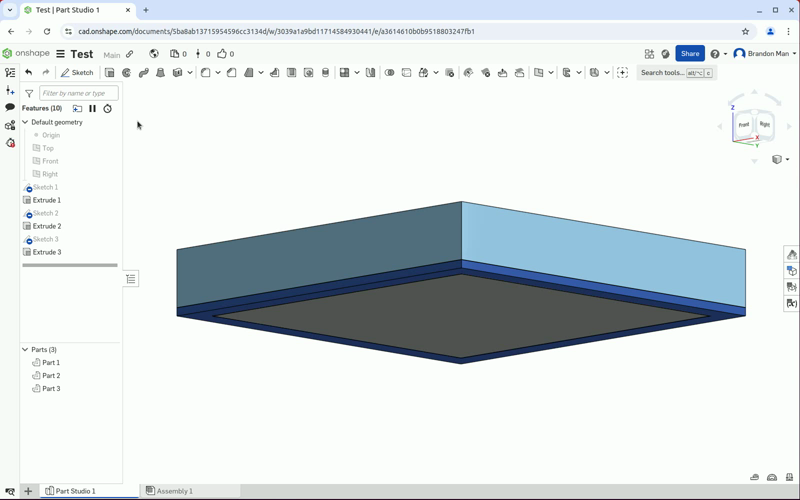
key(down, 3)
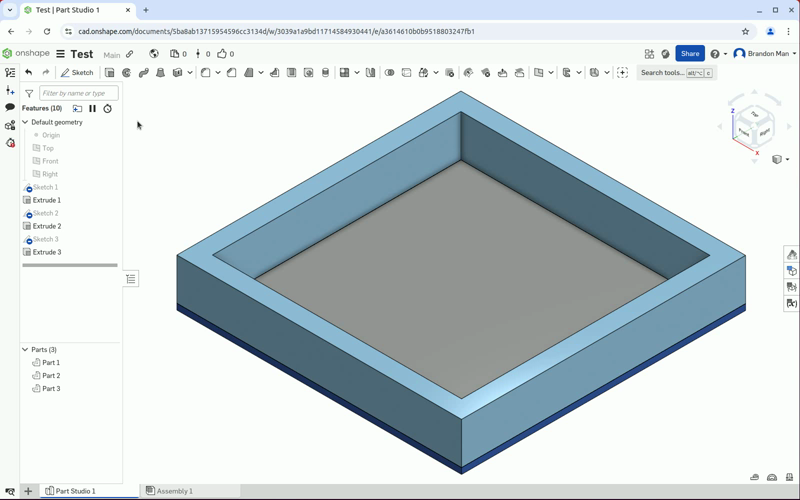
mouse_move(73, 189)
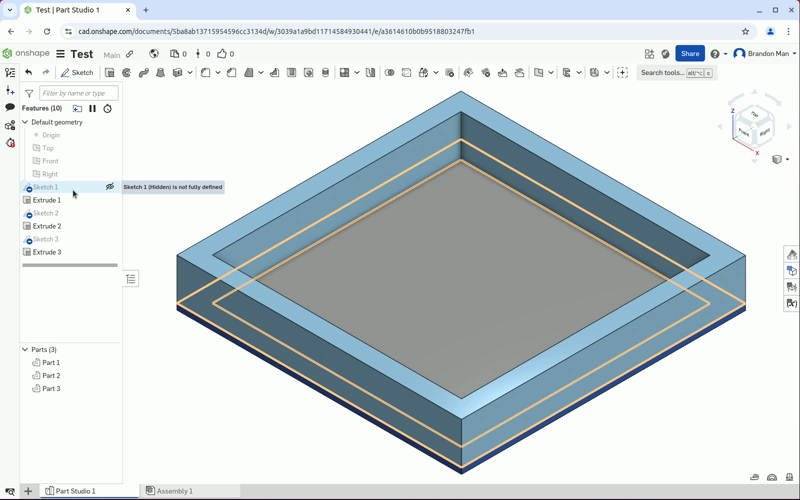
click(73, 189)